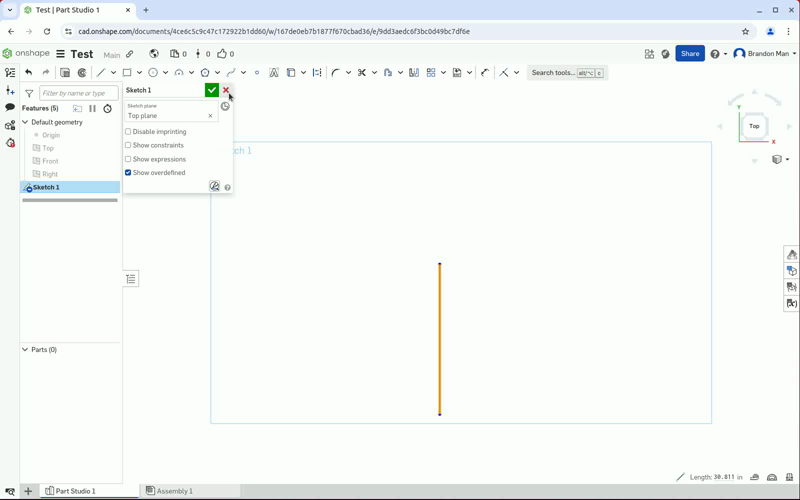
key(shift+h)
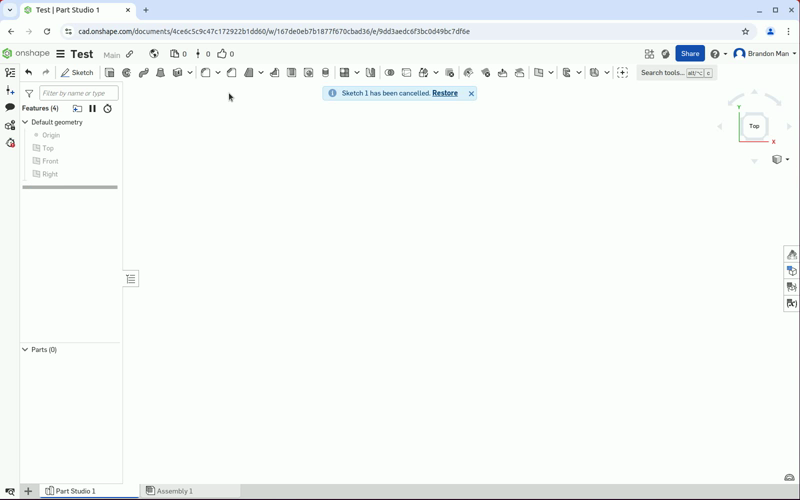
mouse_move(73, 352)
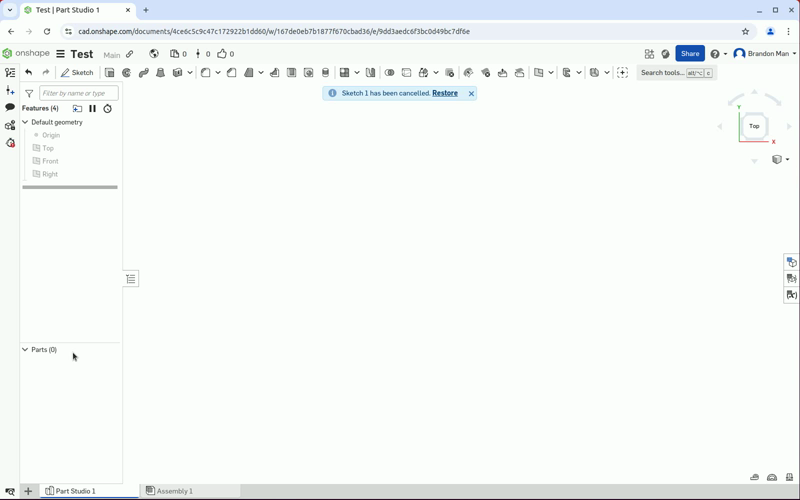
key(y)
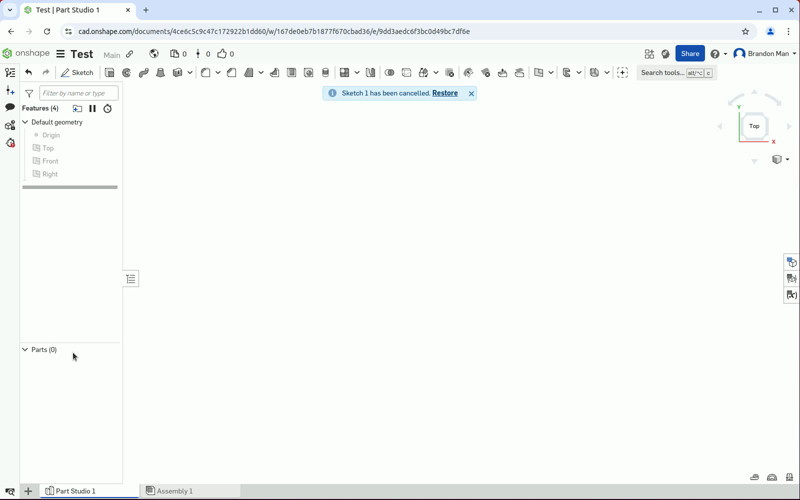
key(shift+p)
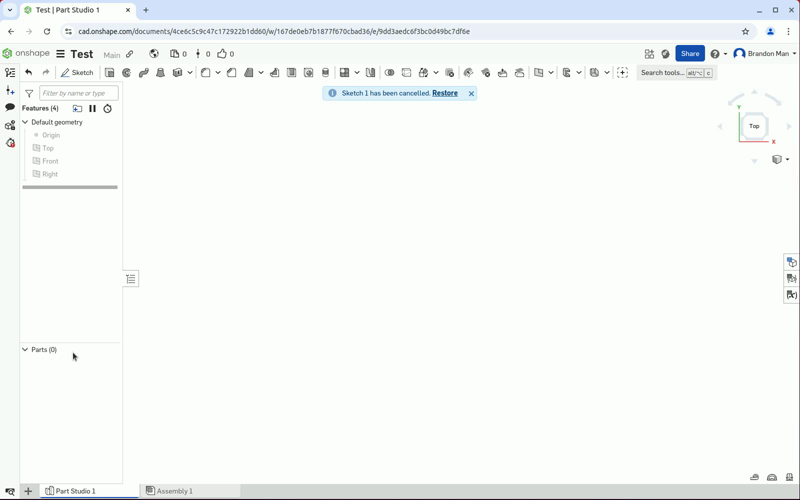
key(space)
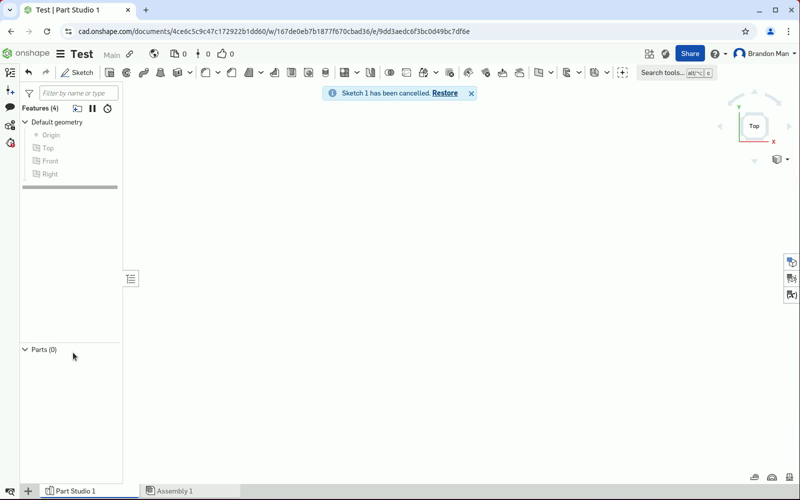
key_down(shift)
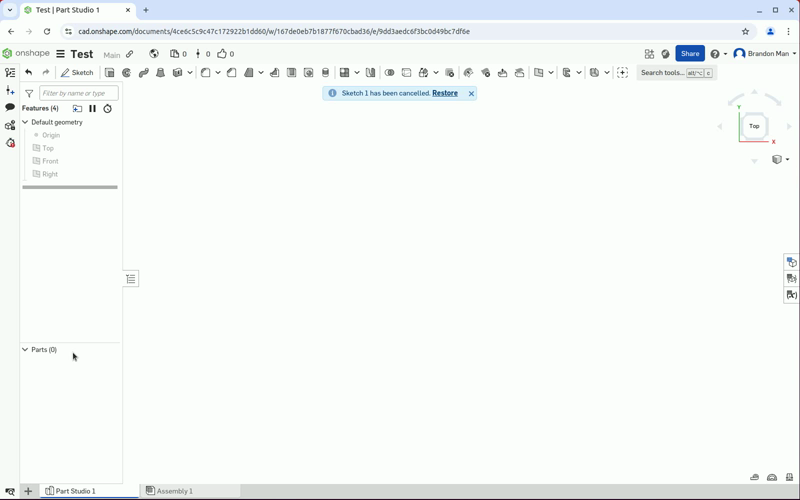
key(up)
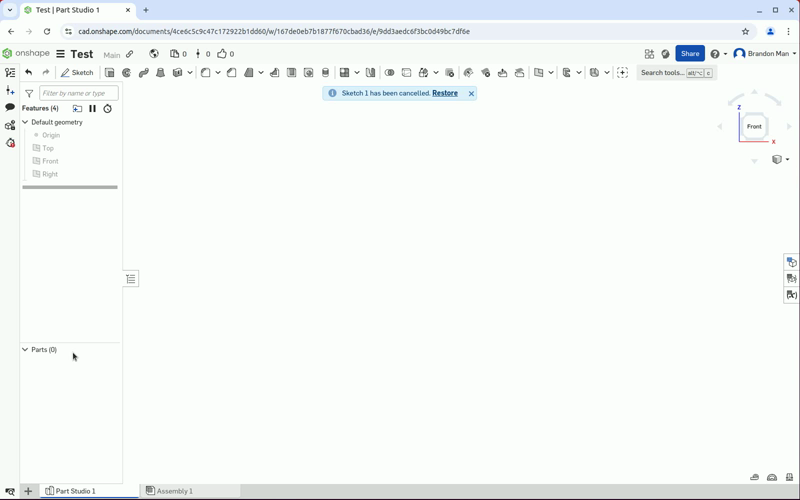
key_up(shift)
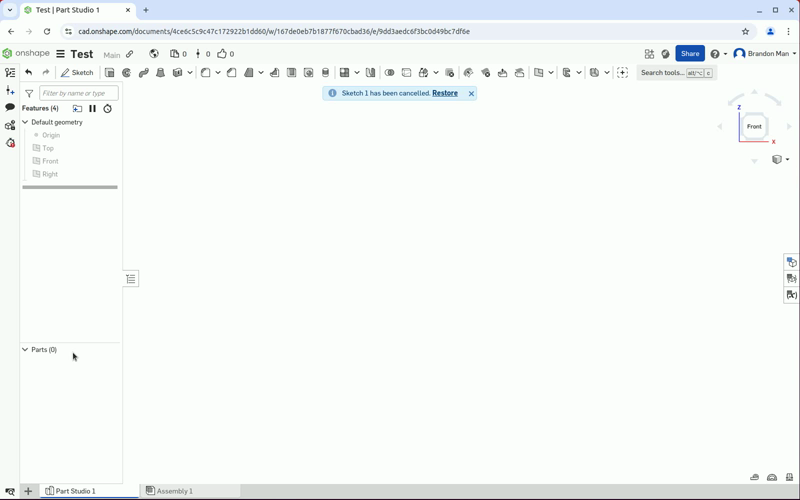
key(space)
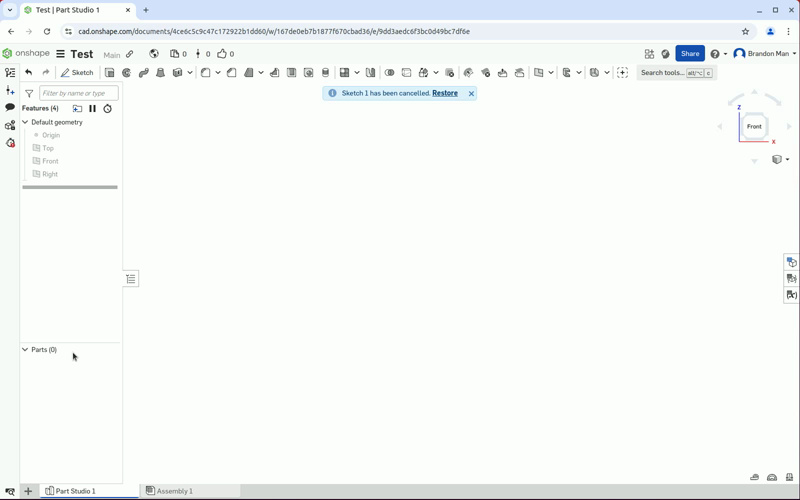
key_down(shift)
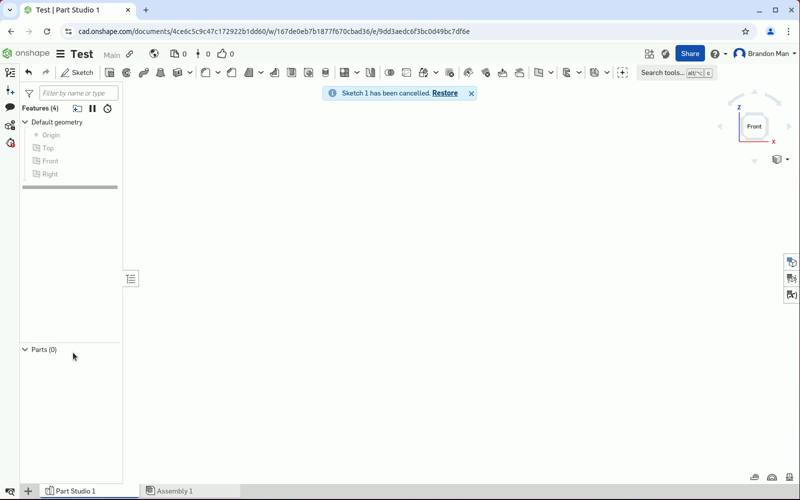
key(left)
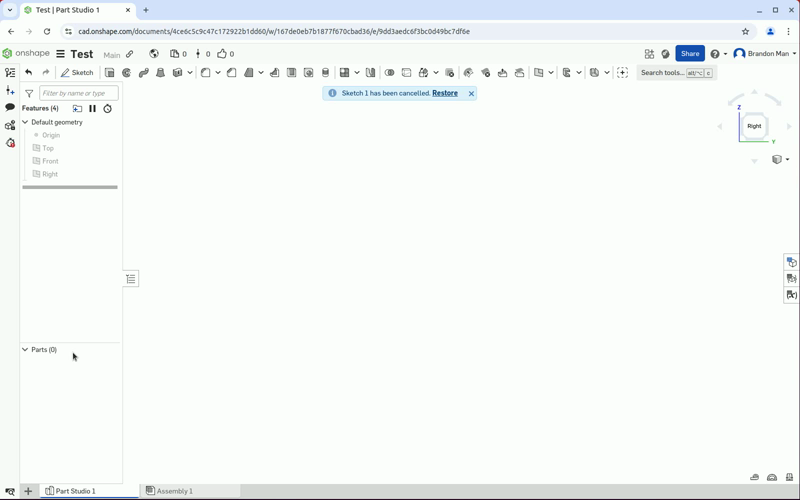
key_up(shift)
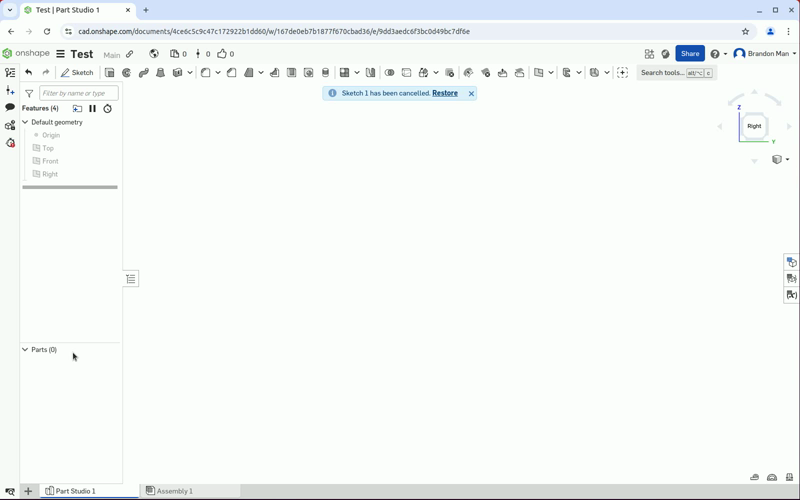
mouse_move(73, 352)
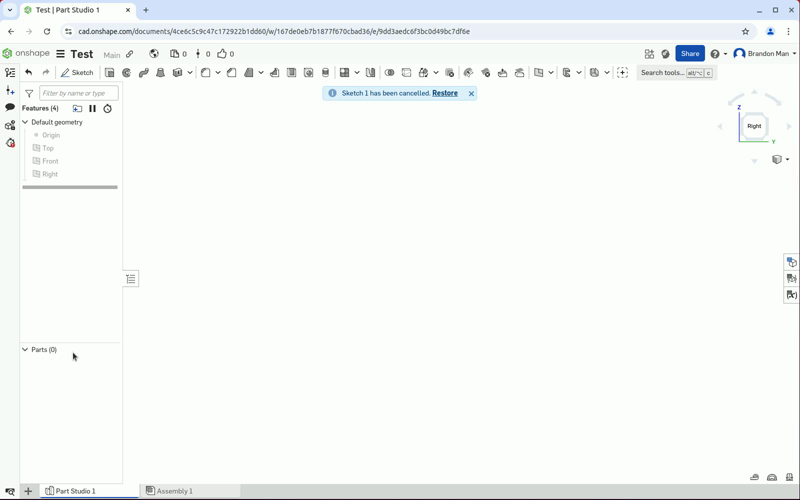
key(shift+y)
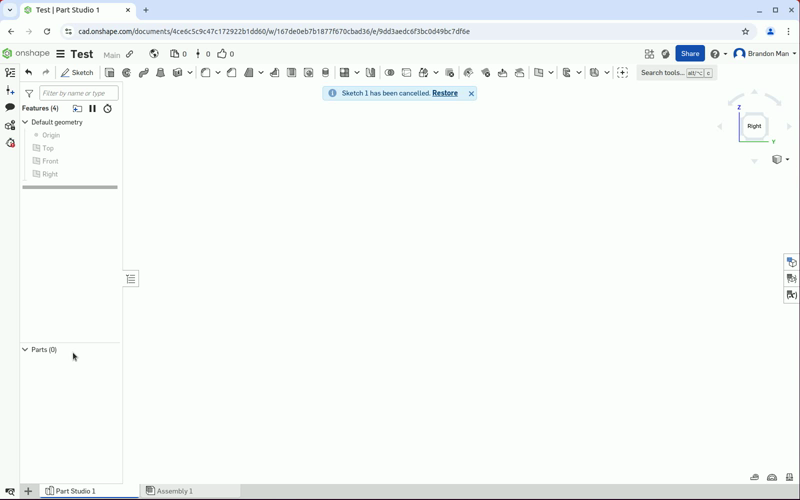
key(shift+s)
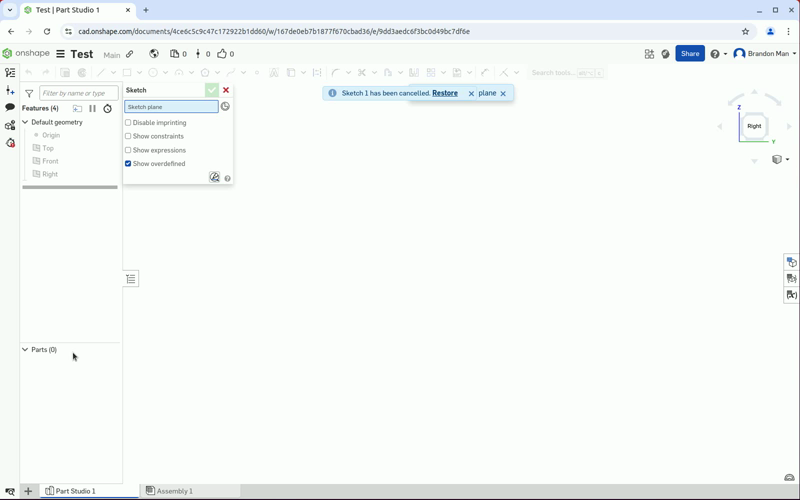
mouse_move(73, 176)
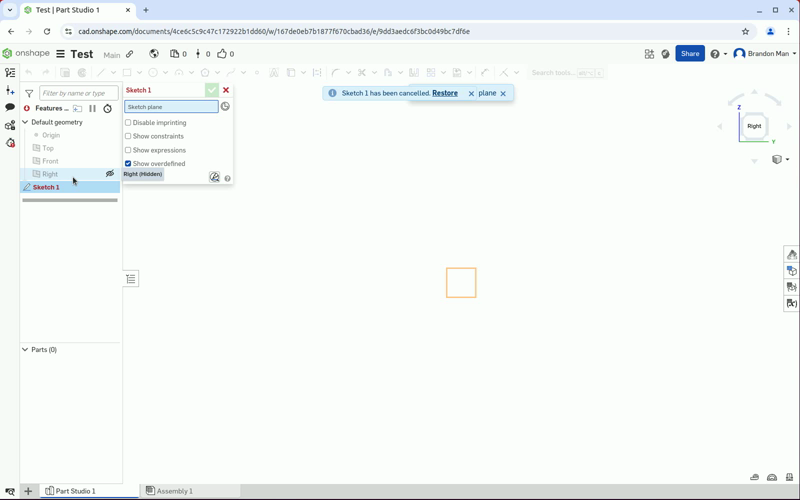
click(73, 176)
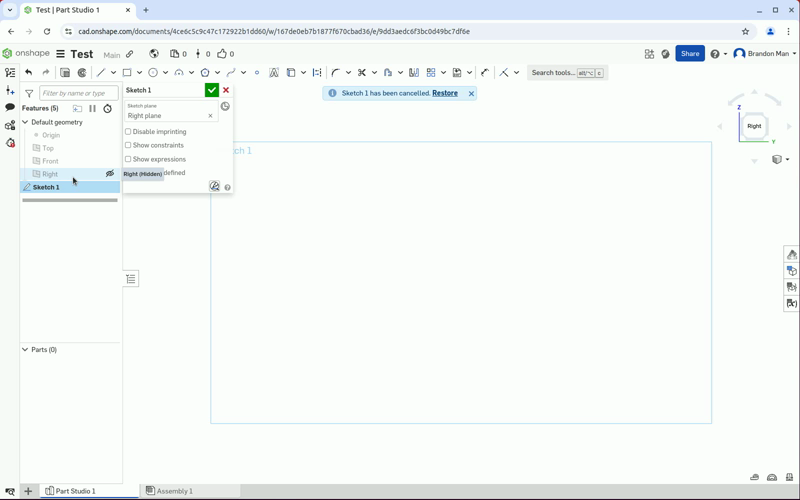
mouse_move(73, 352)
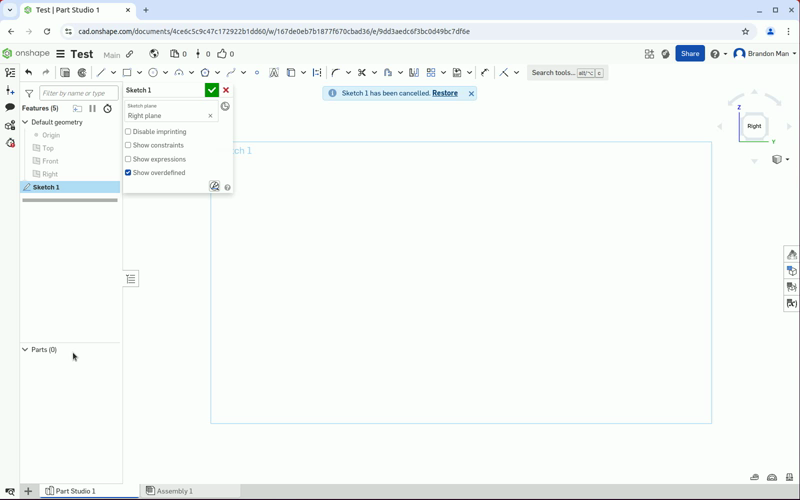
key(y)
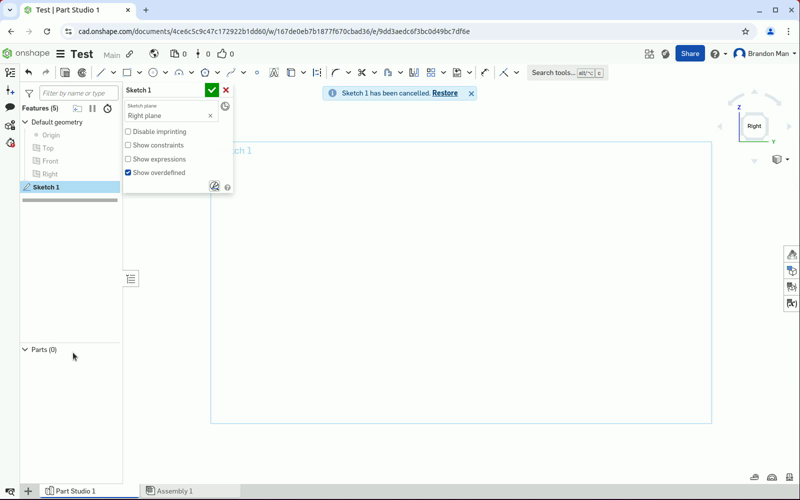
key(l)
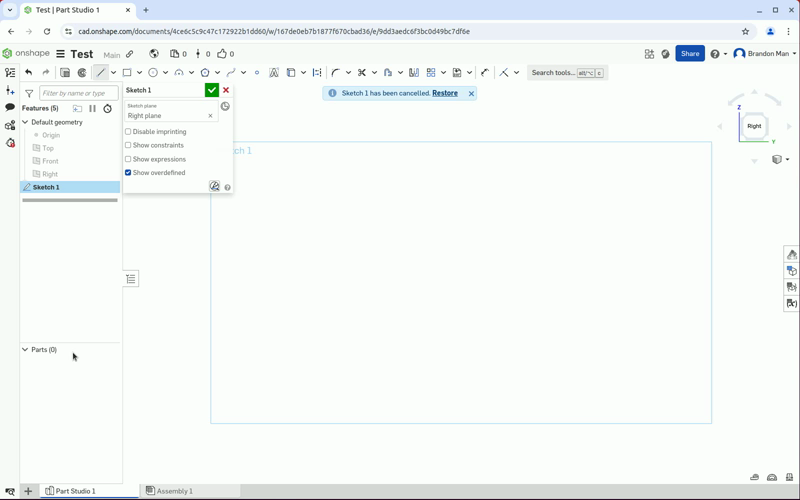
key_down(shift)
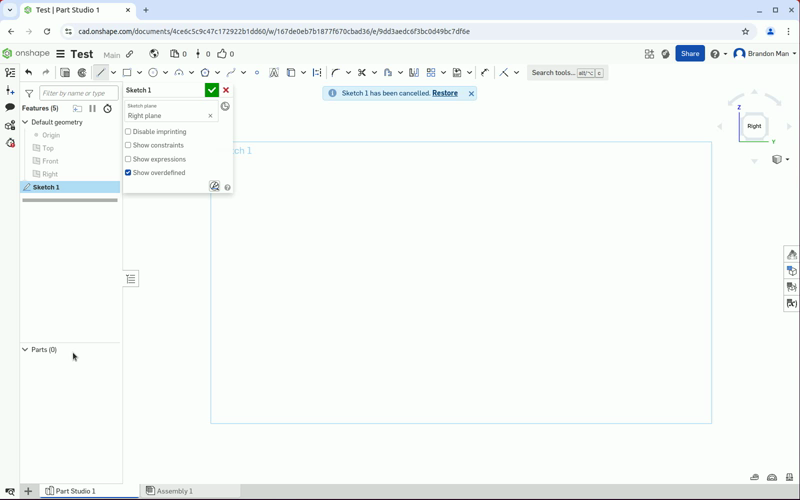
mouse_move(460, 282)
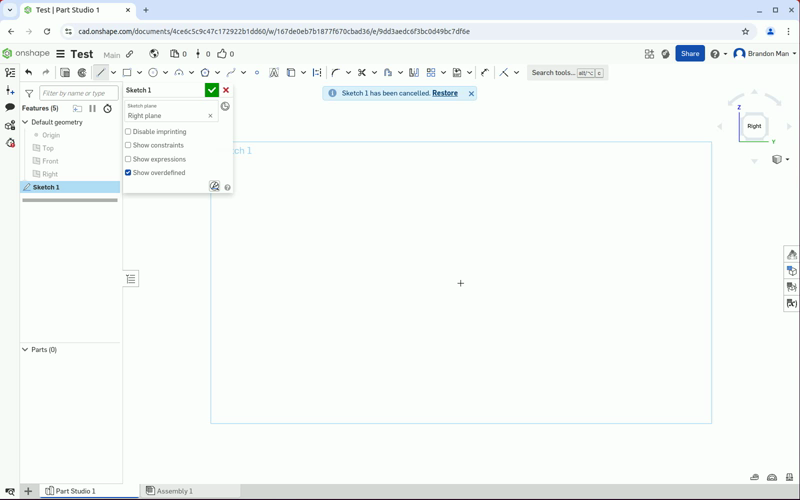
click(460, 282)
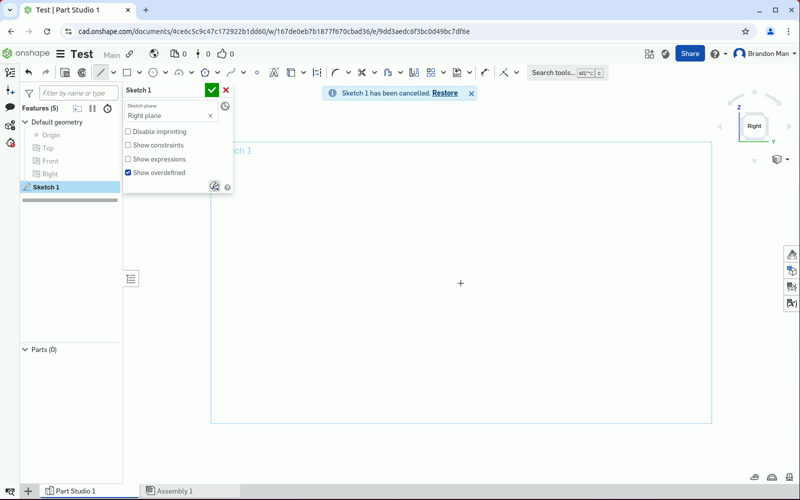
key_up(shift)
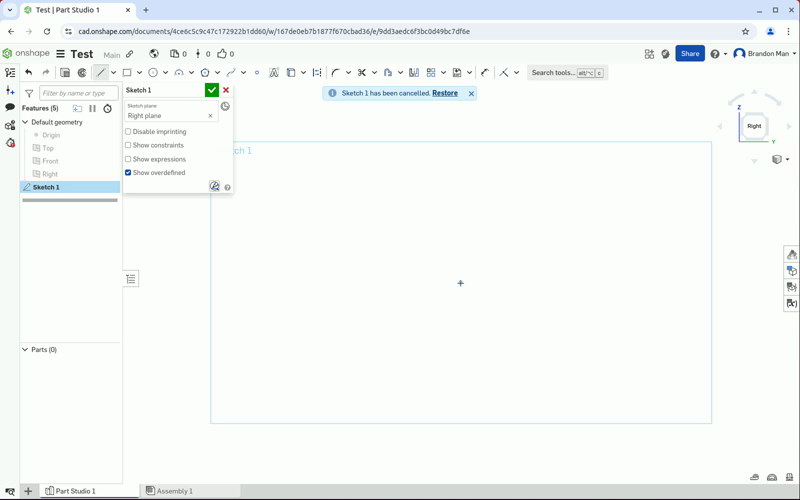
key_down(shift)
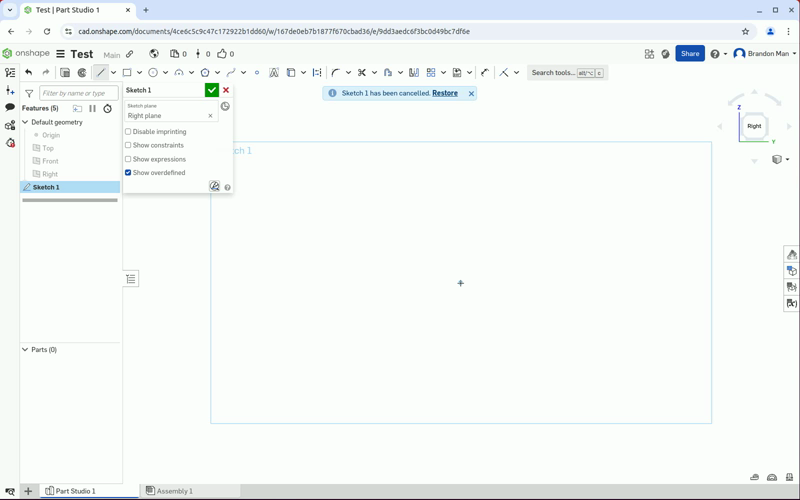
mouse_move(573, 282)
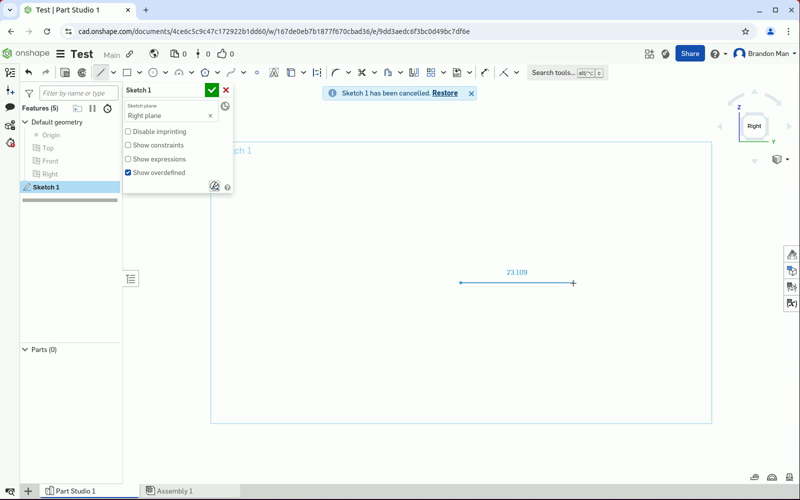
click(573, 282)
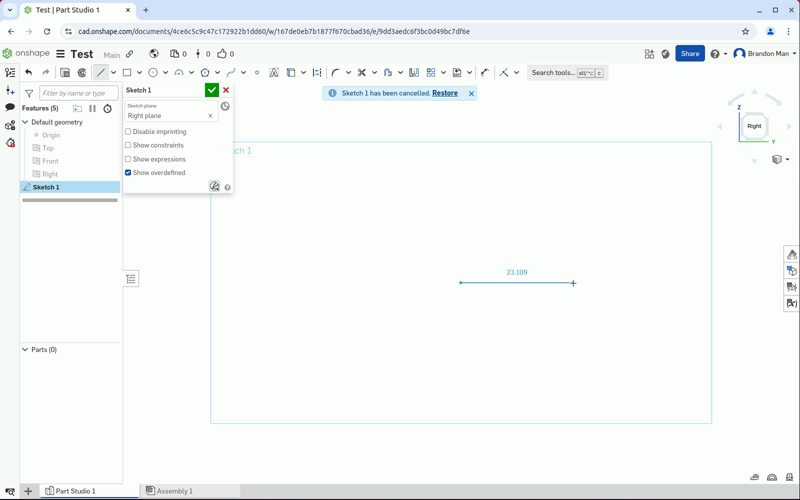
key_up(shift)
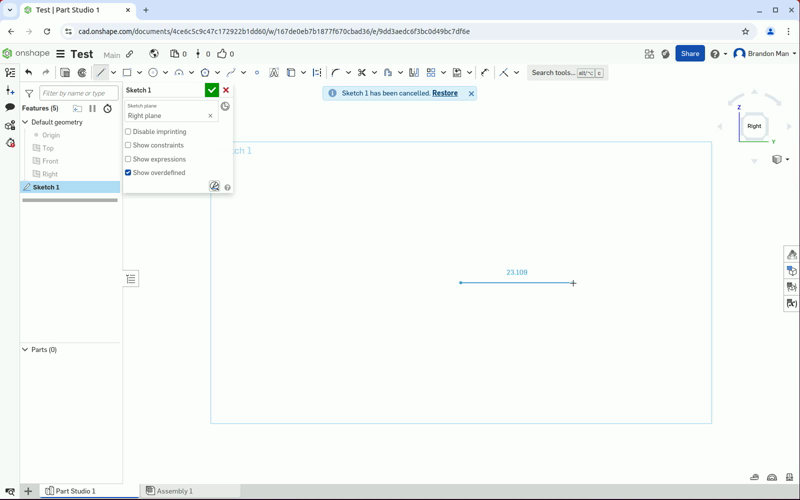
key_down(shift)
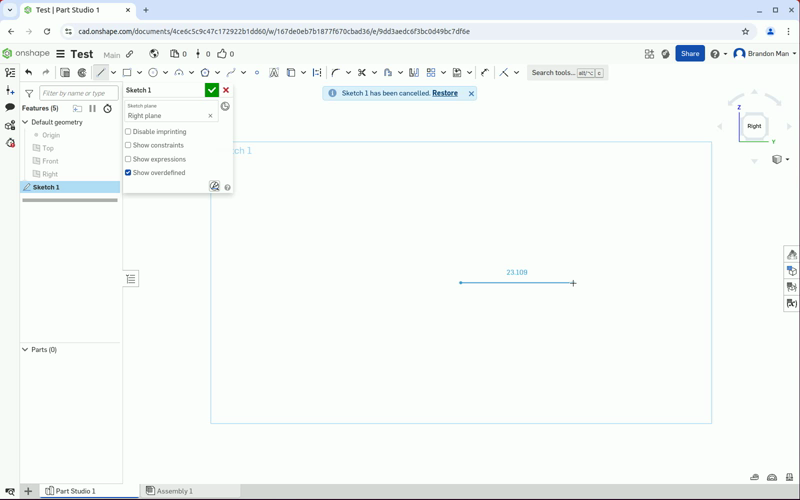
mouse_move(573, 170)
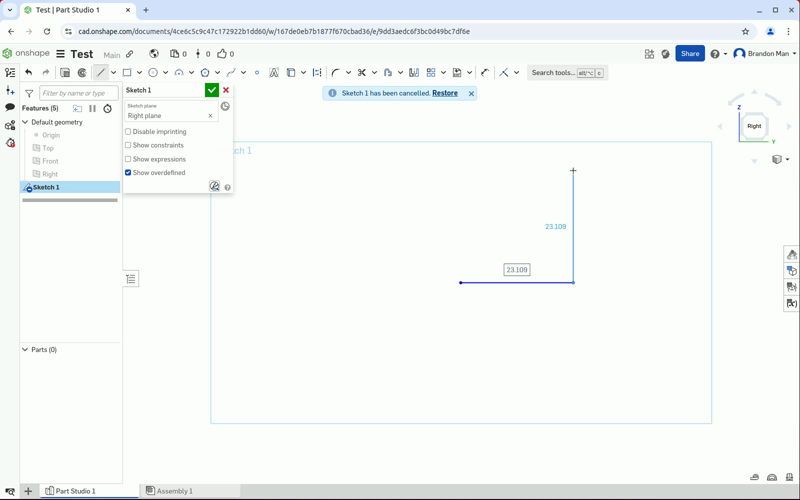
click(573, 170)
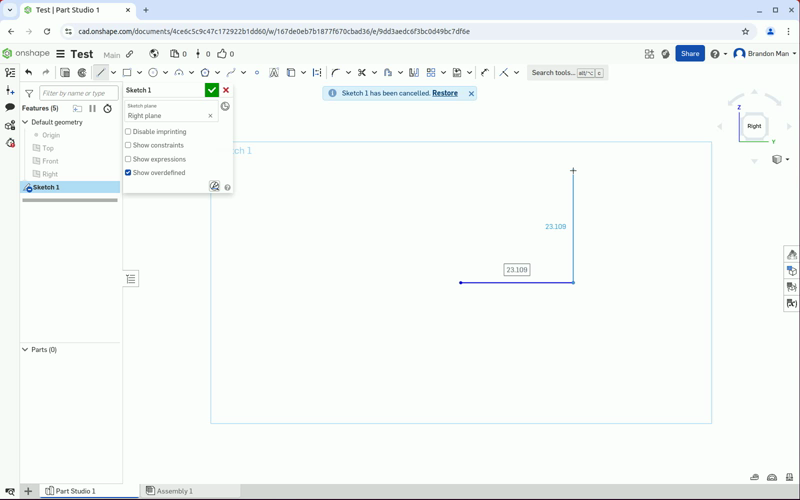
key_up(shift)
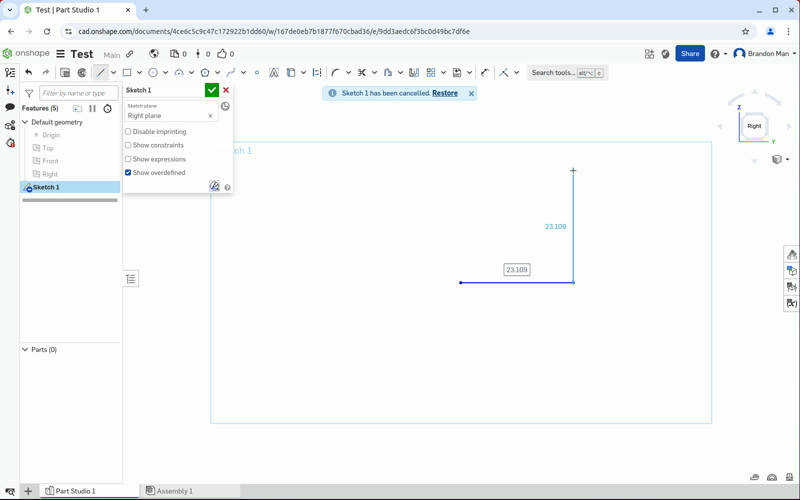
key_down(shift)
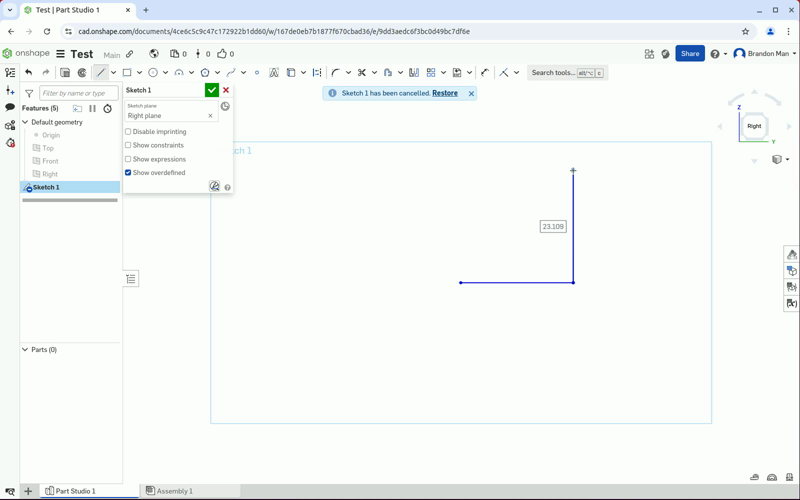
mouse_move(589, 170)
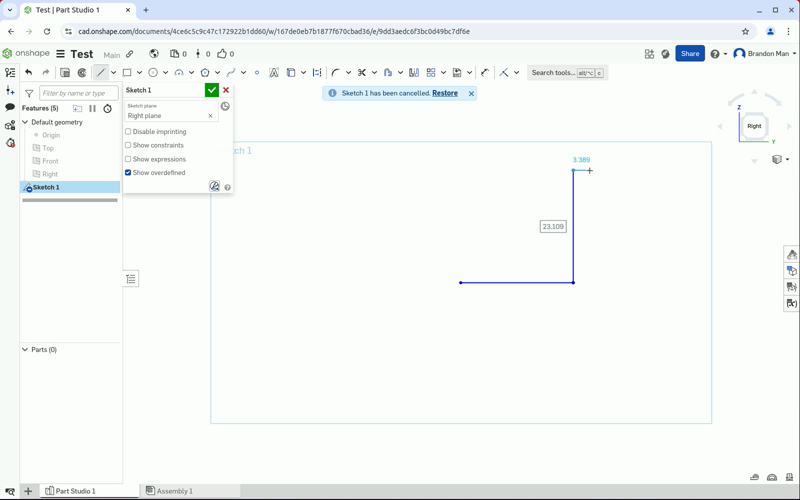
mouse_move(517, 170)
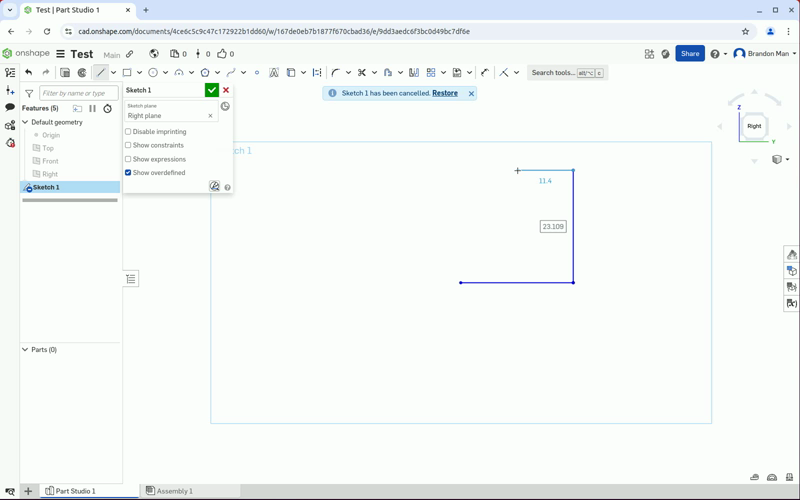
click(517, 170)
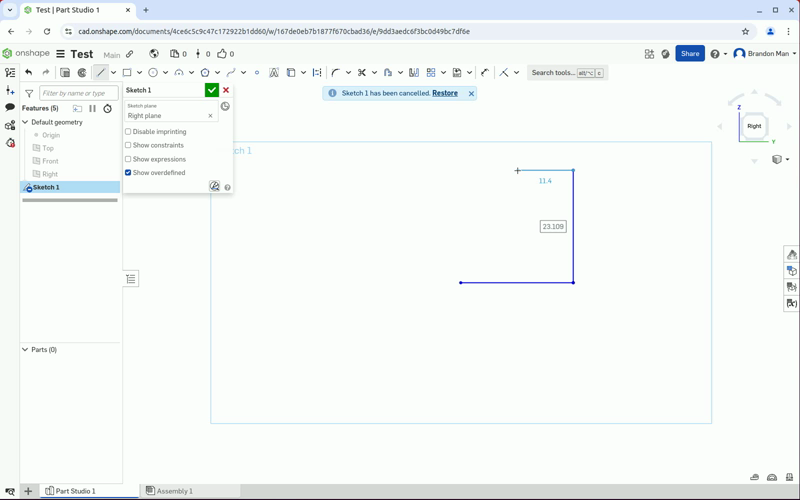
key_up(shift)
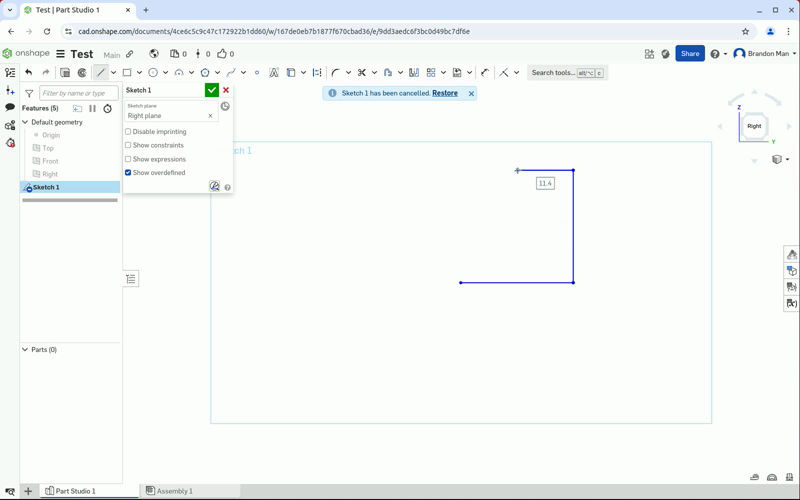
key_down(shift)
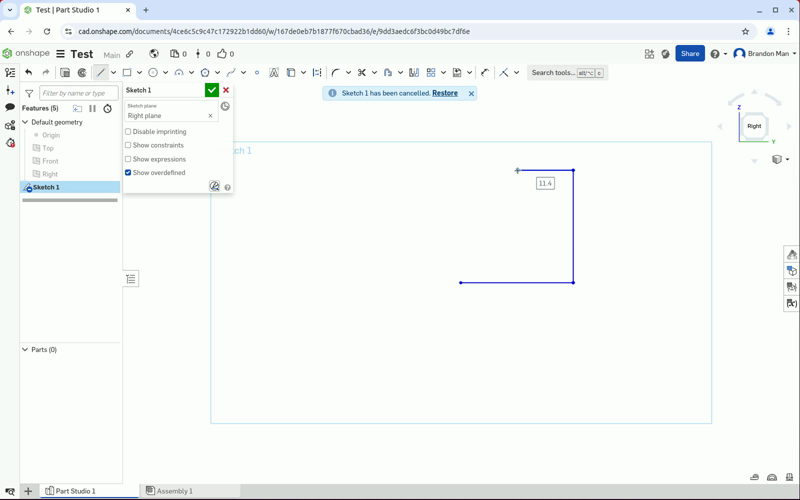
mouse_move(460, 226)
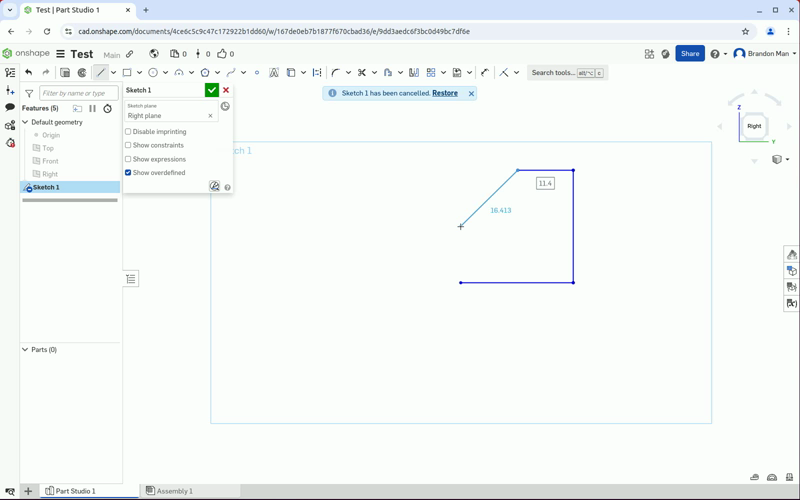
click(460, 226)
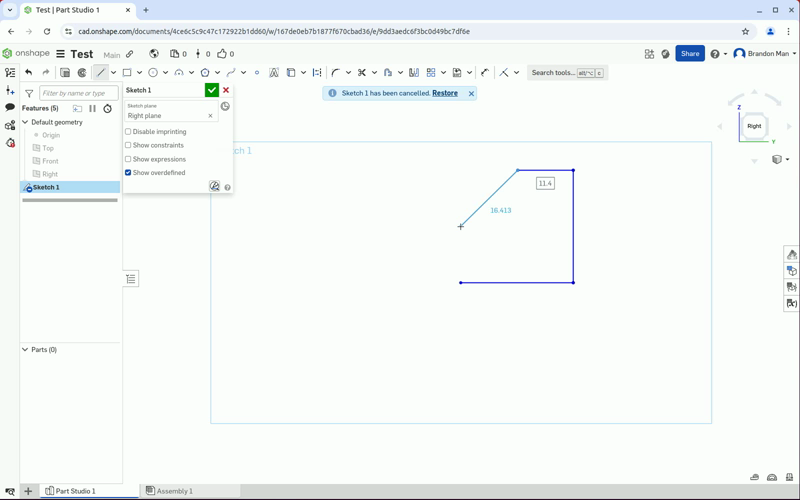
key_up(shift)
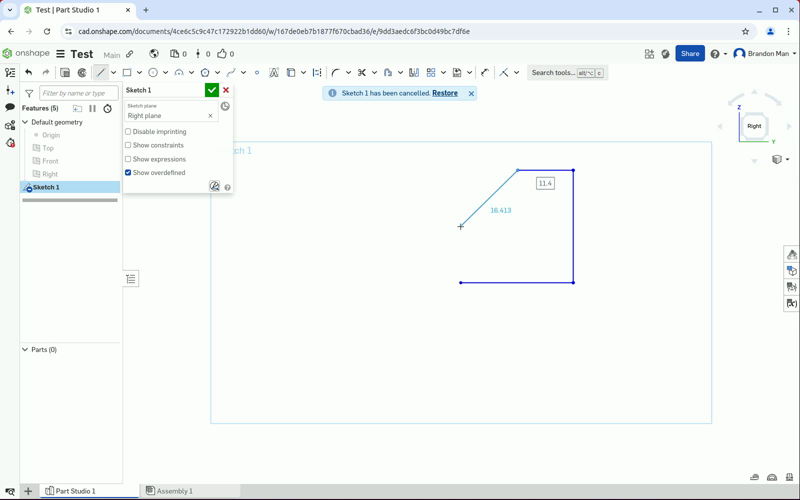
mouse_move(490, 226)
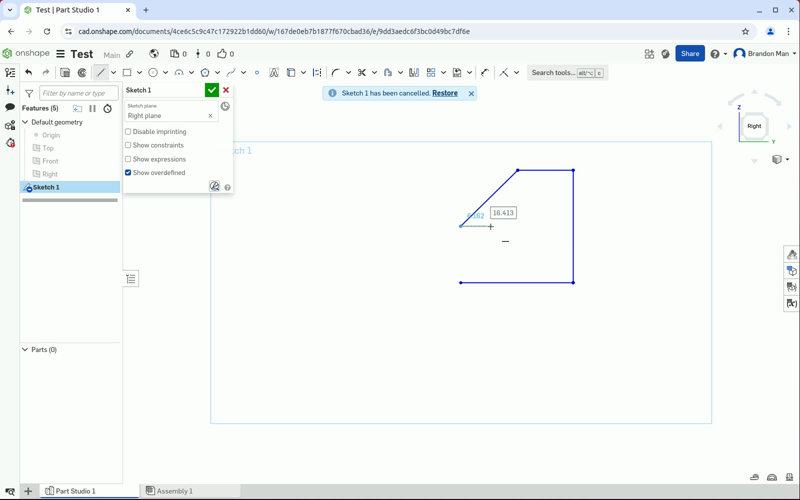
key_down(shift)
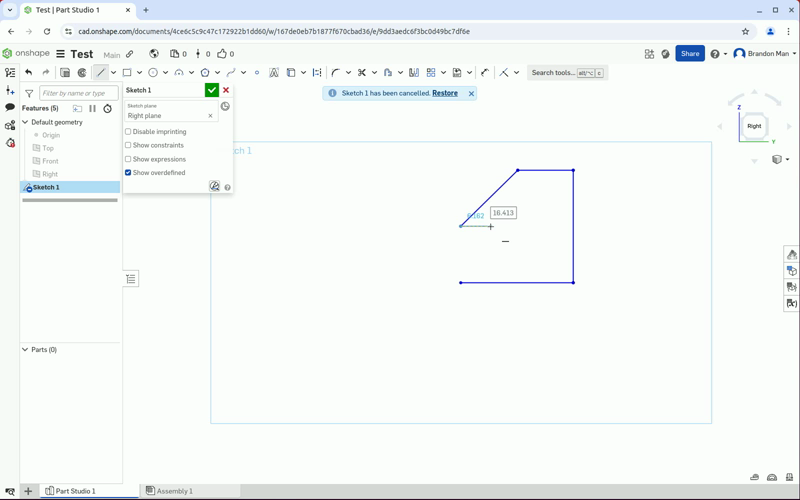
mouse_move(460, 282)
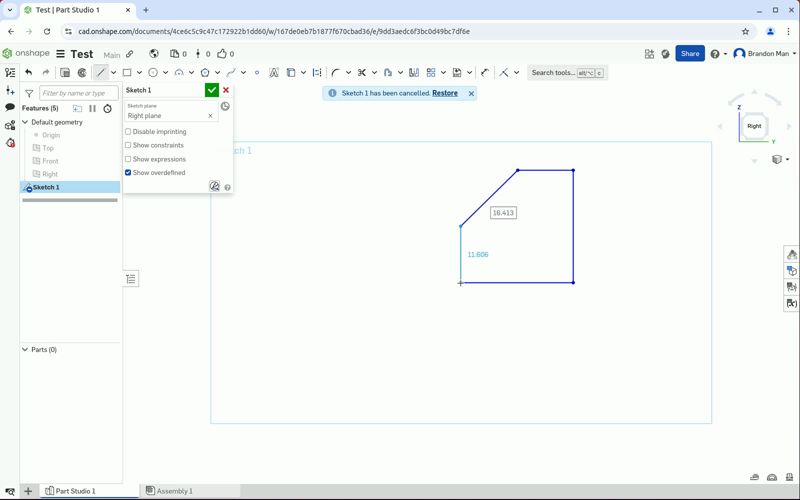
key_up(shift)
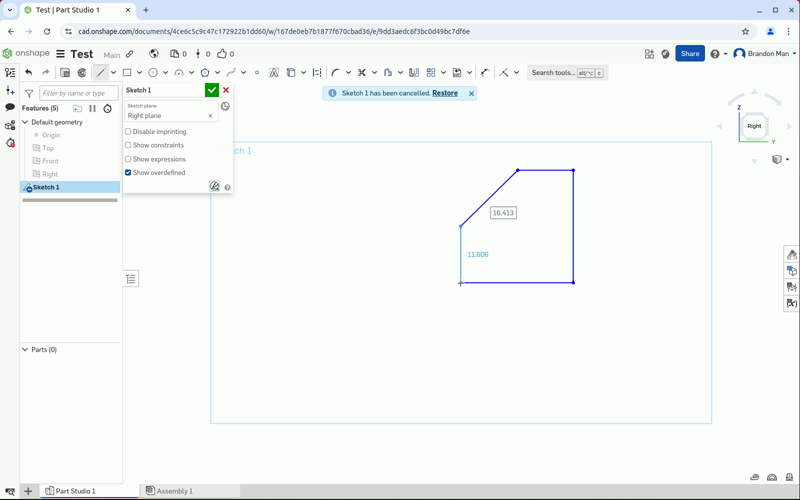
click(460, 282)
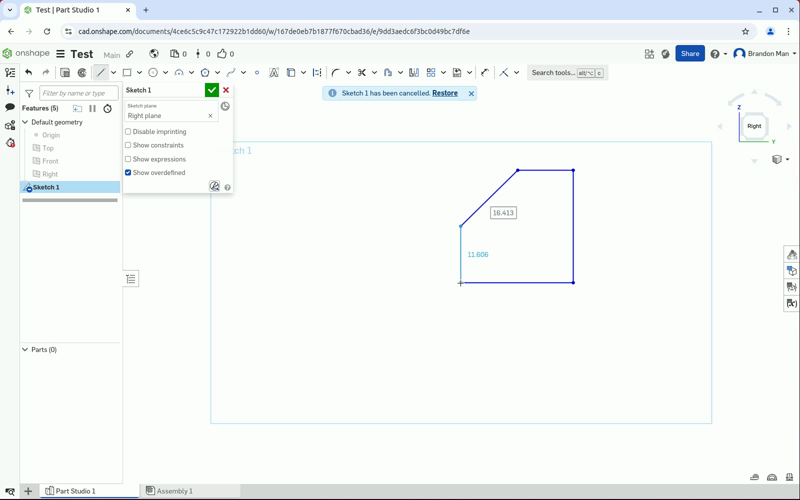
key(esc)
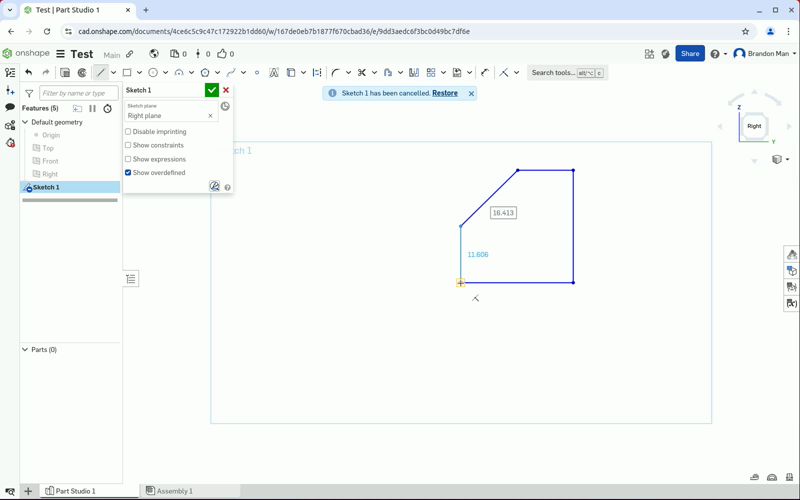
mouse_move(556, 212)
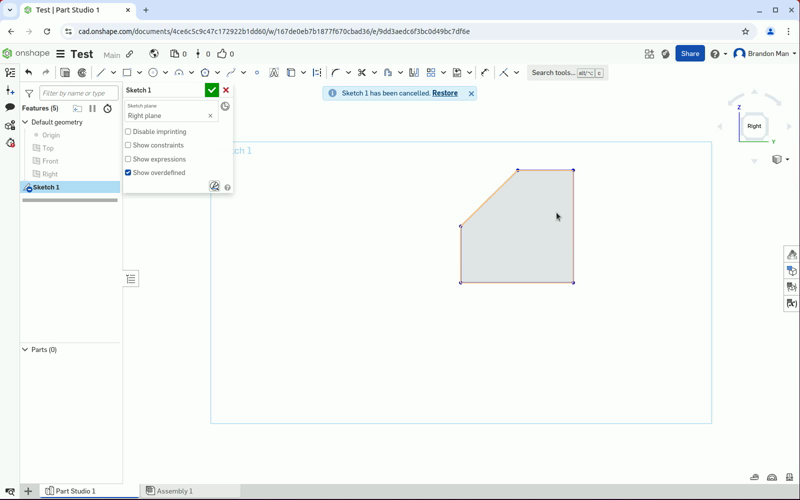
click(556, 212)
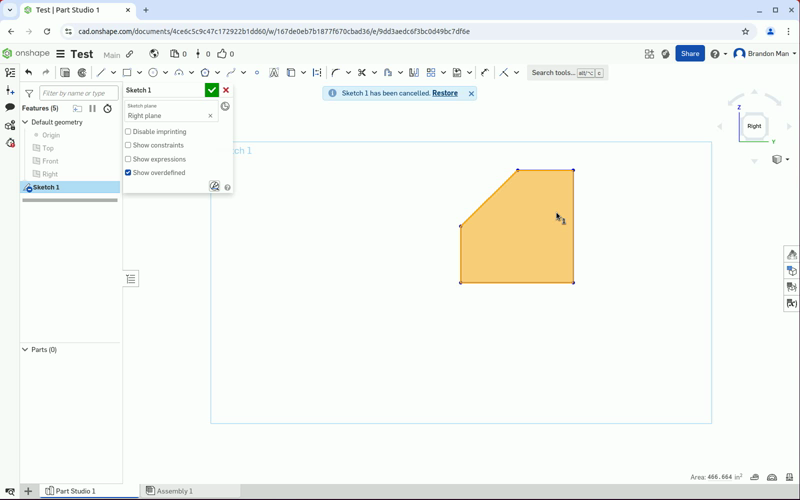
mouse_move(73, 352)
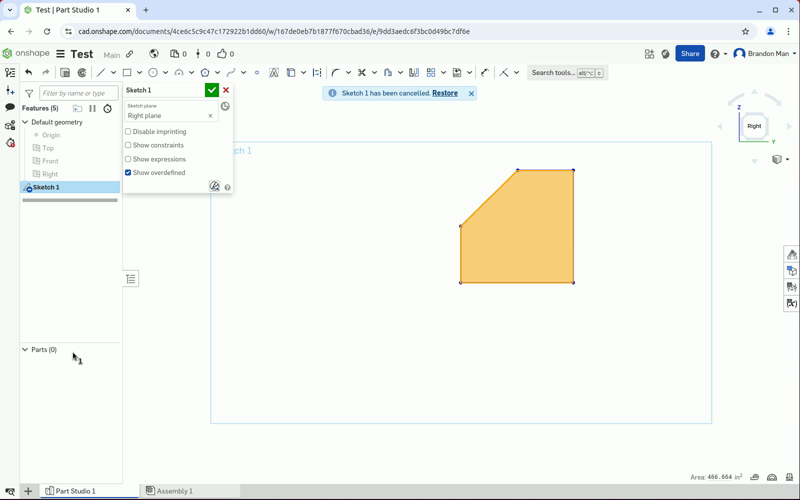
key(shift+y)
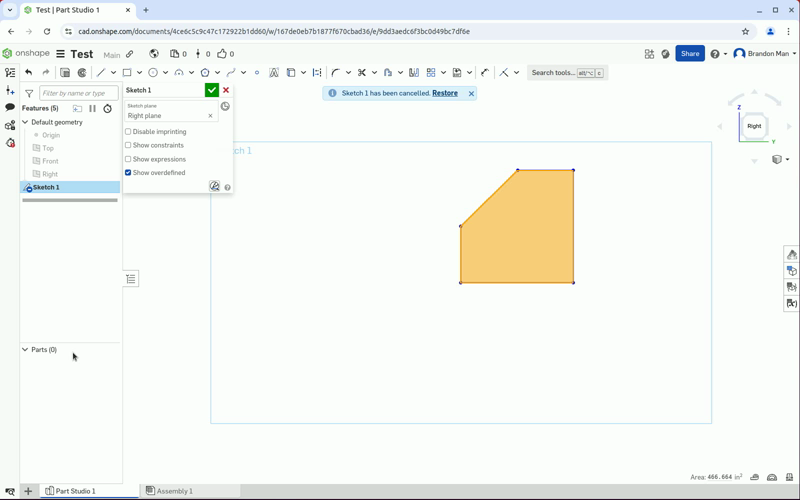
key(shift+e)
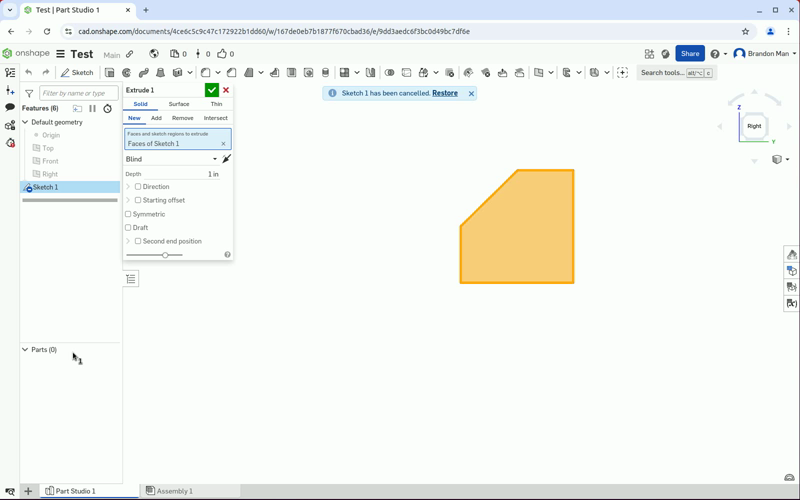
mouse_move(143, 106)
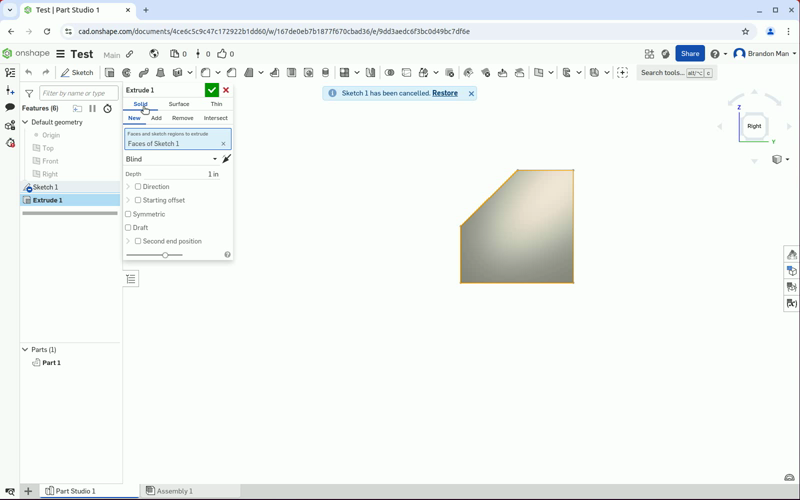
click(143, 106)
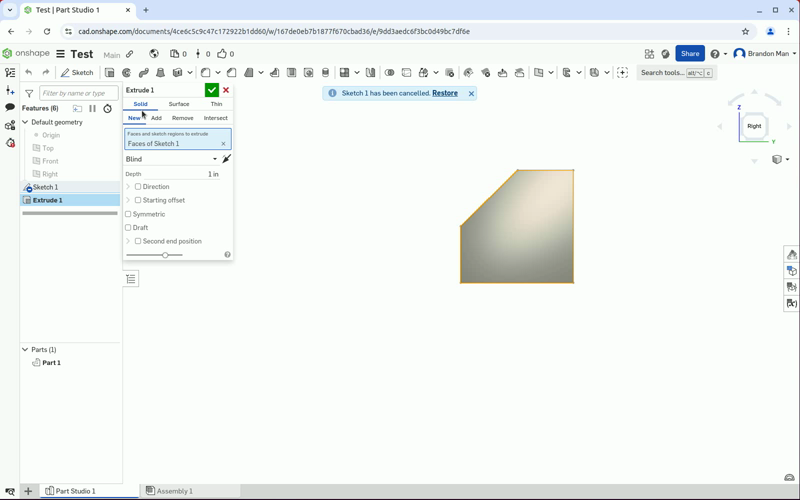
mouse_move(137, 120)
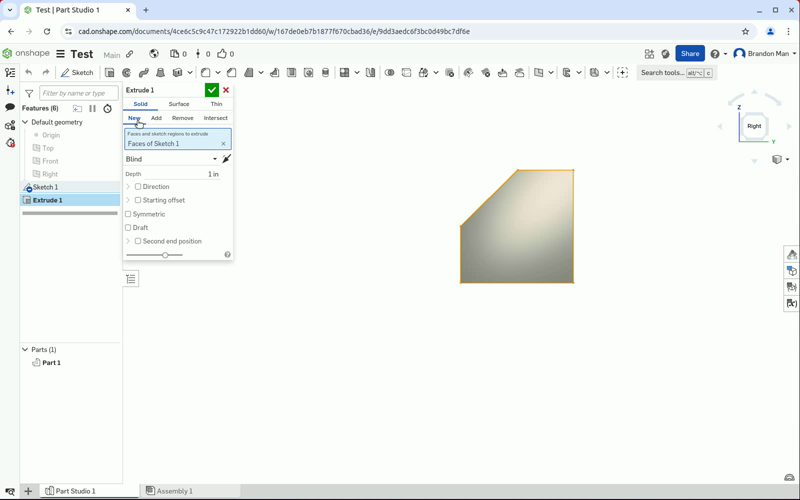
click(137, 120)
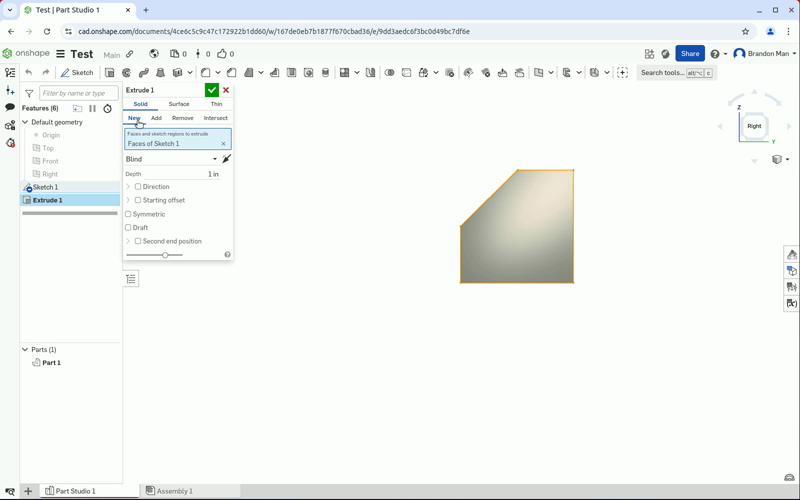
key(tab, 4)
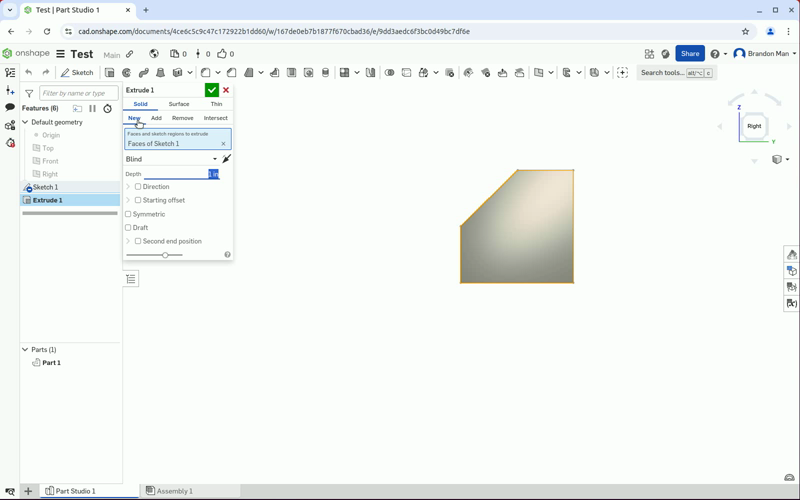
text(11.554)
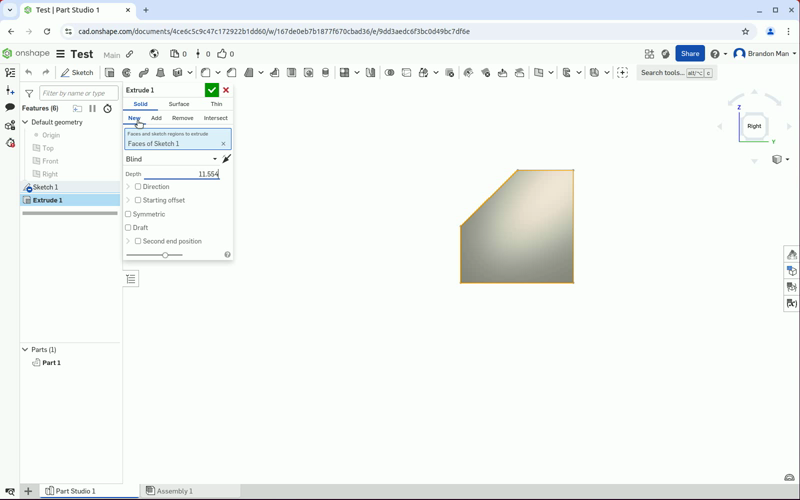
key(enter)
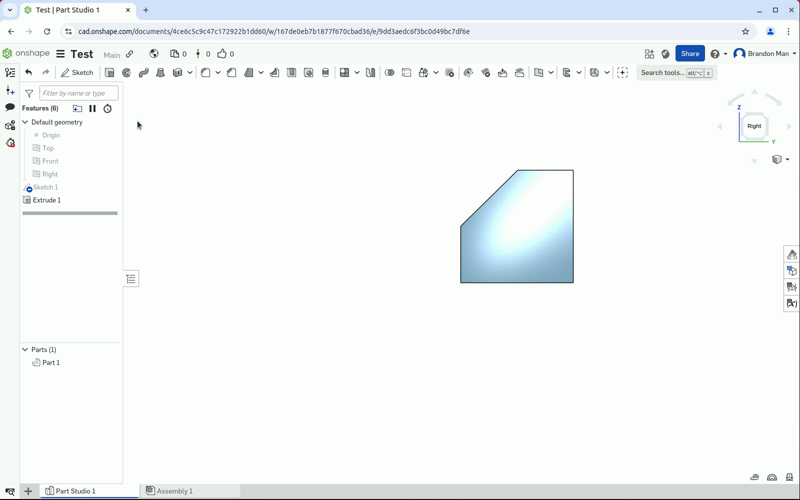
key(shift+h)
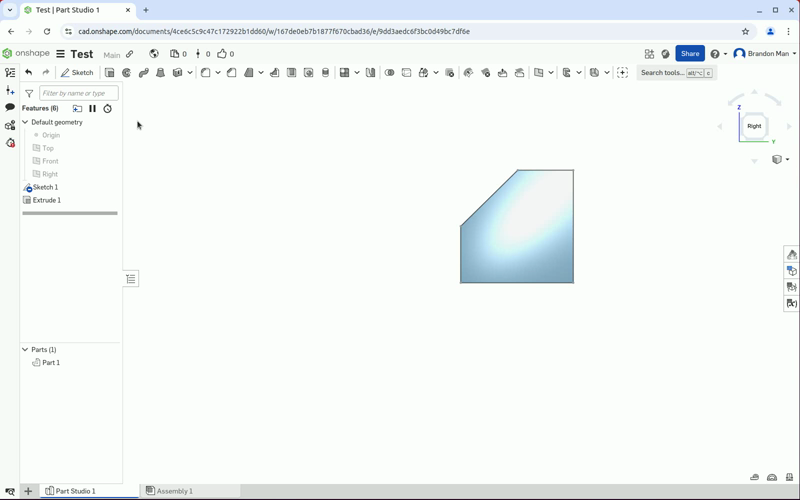
key(shift+h)
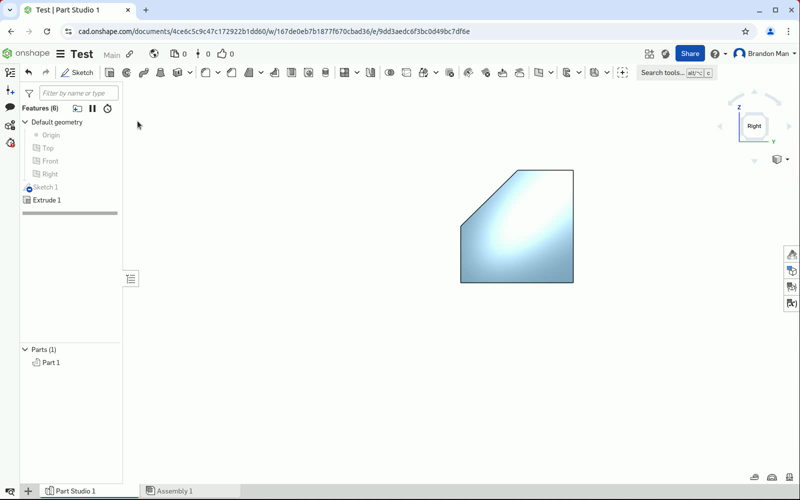
mouse_move(73, 189)
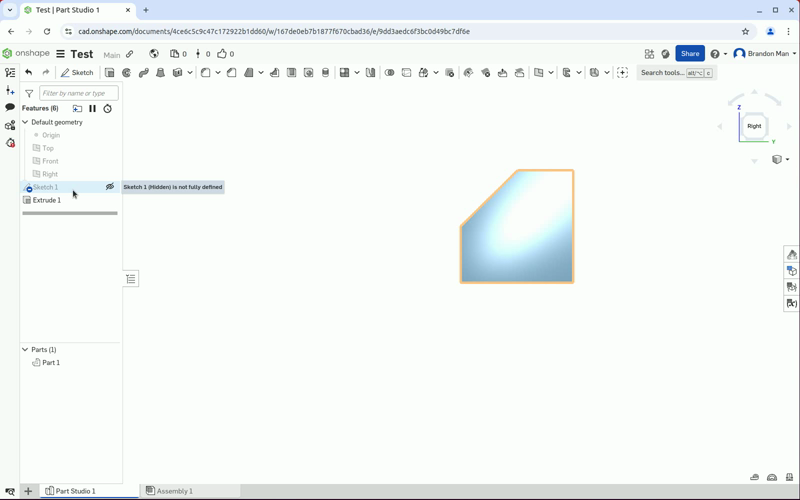
click(73, 189)
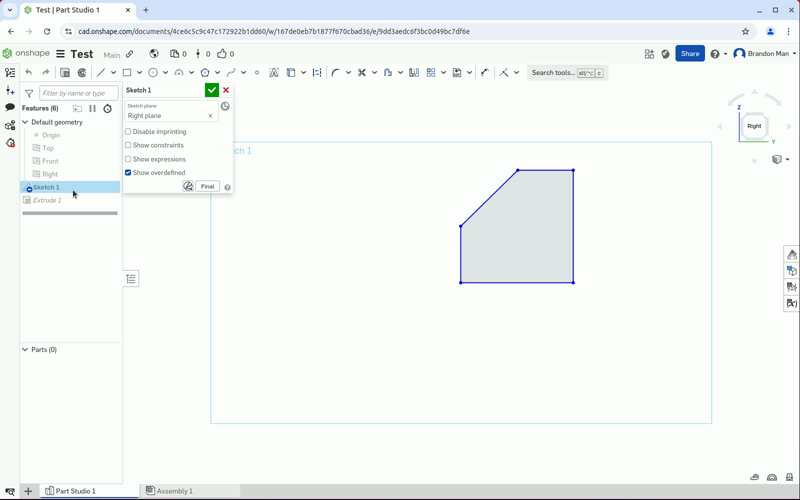
mouse_move(229, 92)
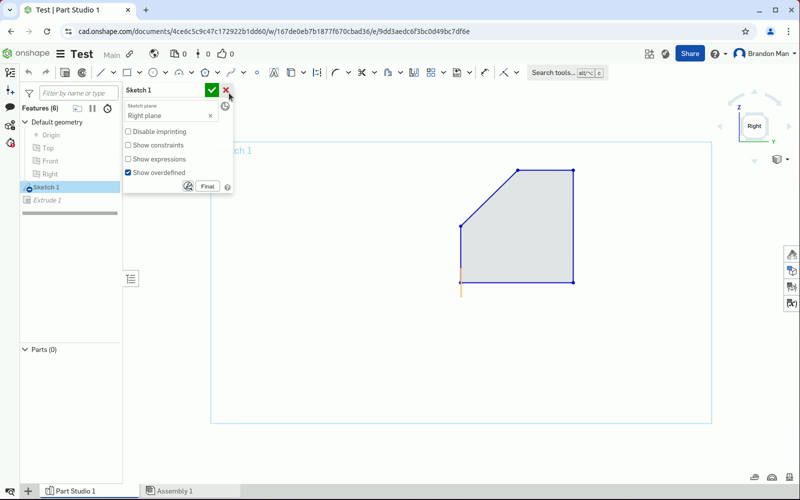
click(229, 92)
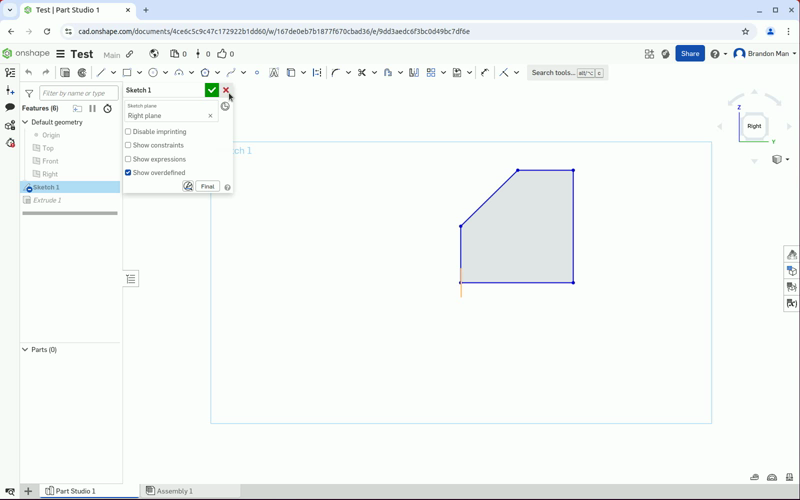
key(shift+s)
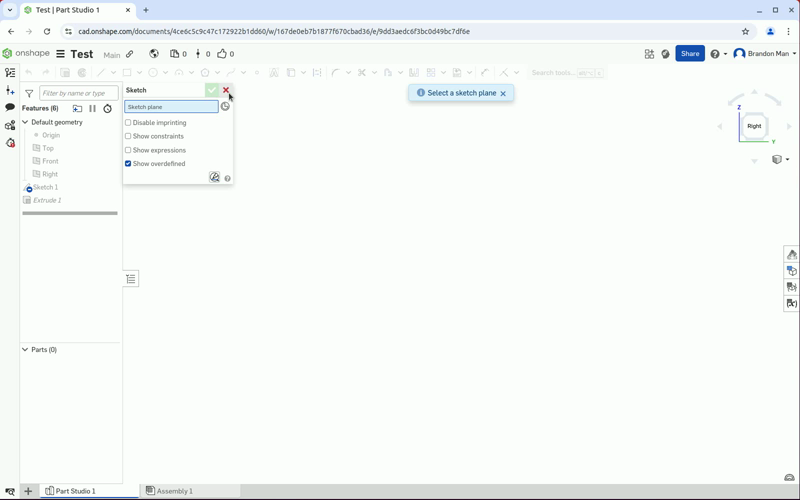
mouse_move(73, 176)
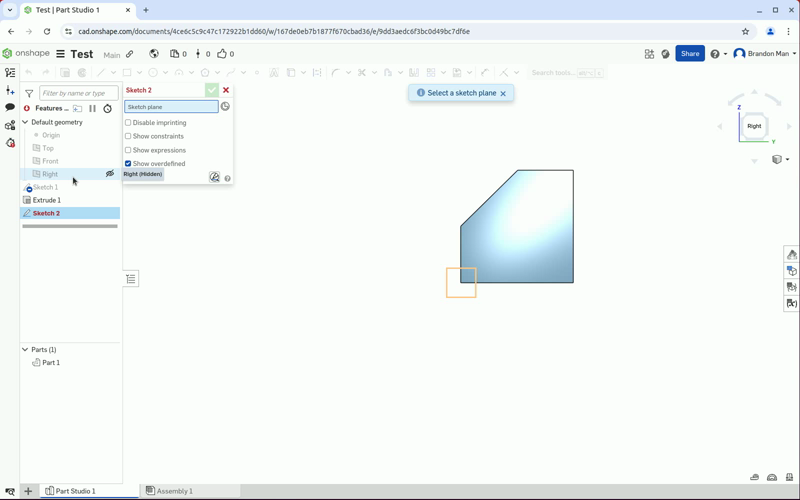
click(73, 176)
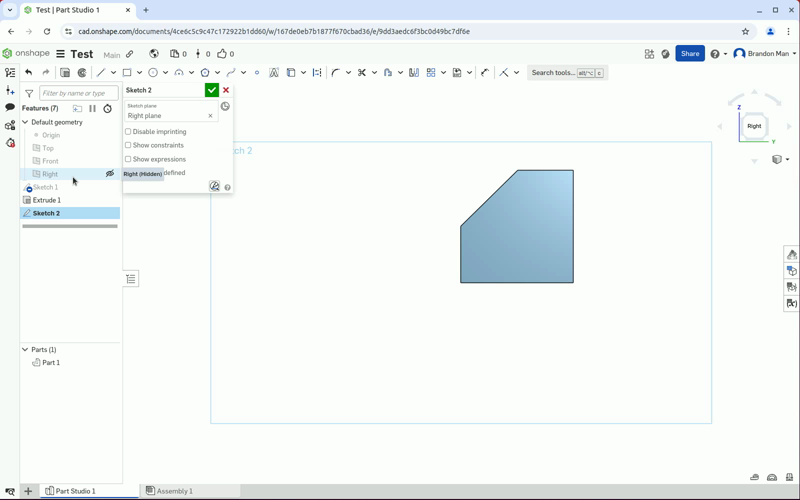
mouse_move(73, 352)
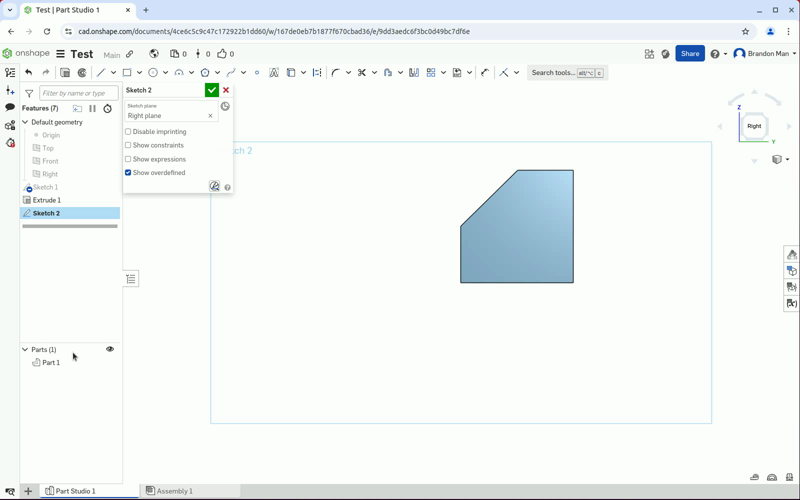
key(y)
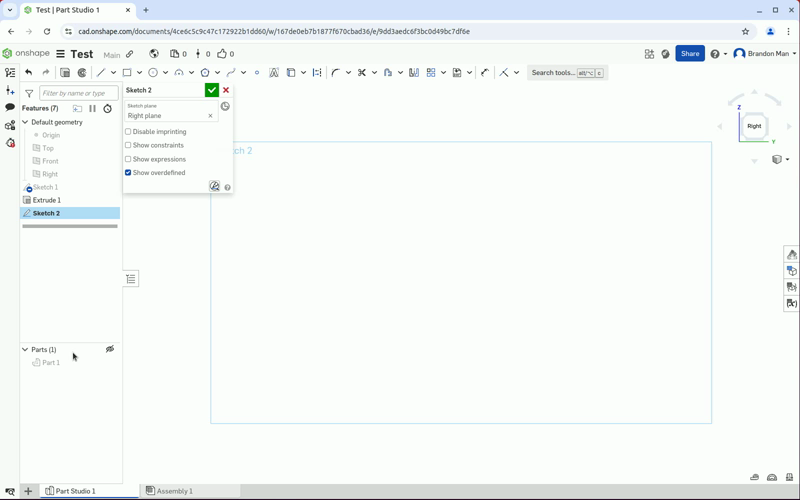
key(l)
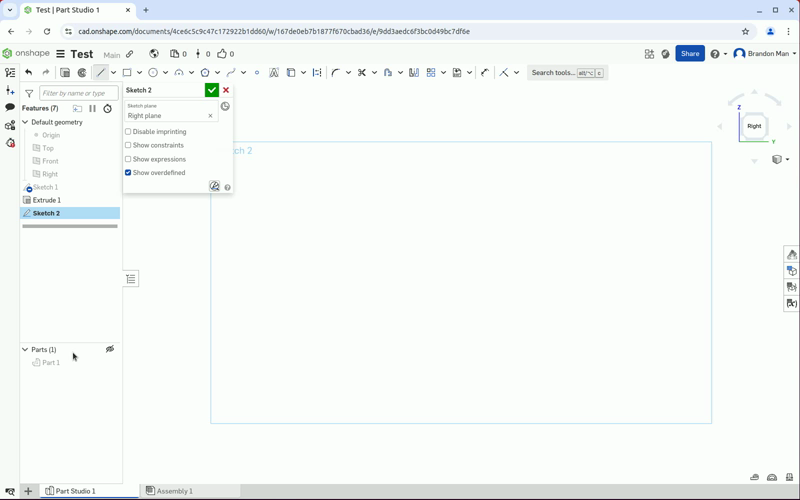
key_down(shift)
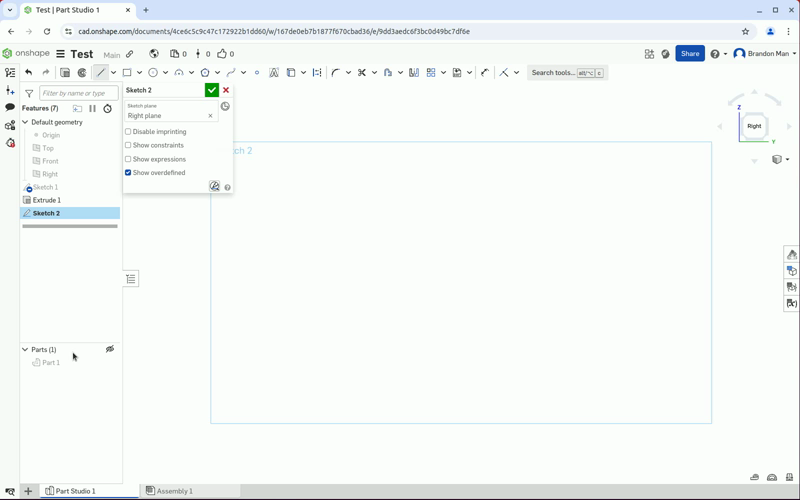
mouse_move(460, 282)
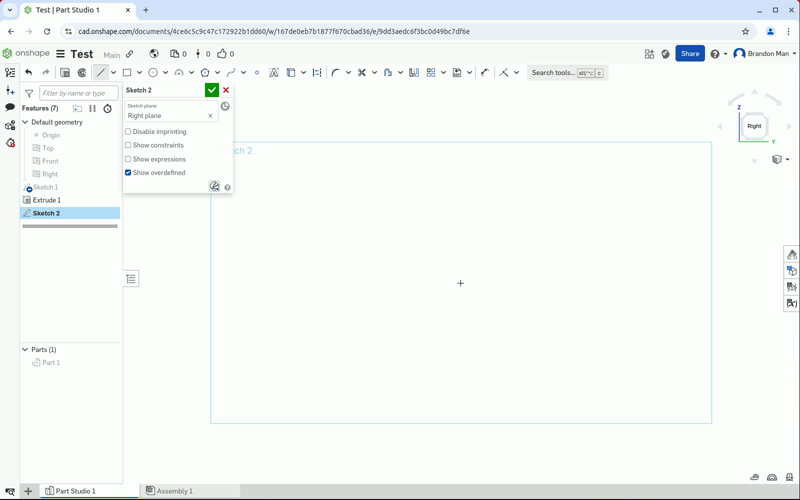
click(460, 282)
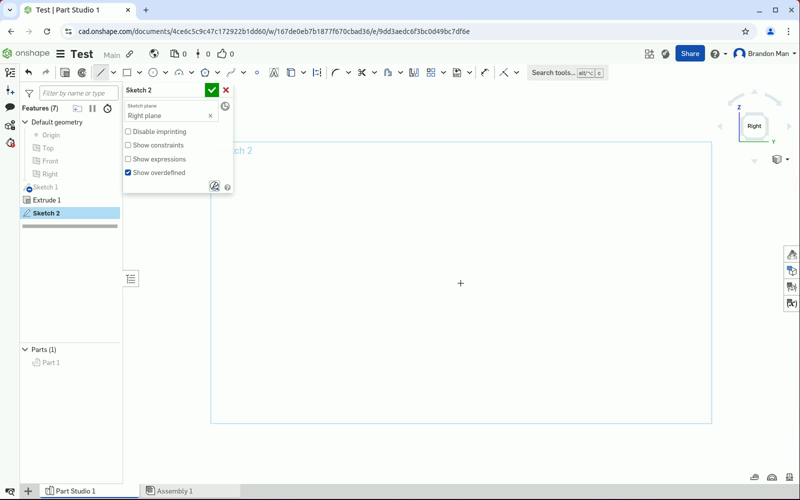
key_up(shift)
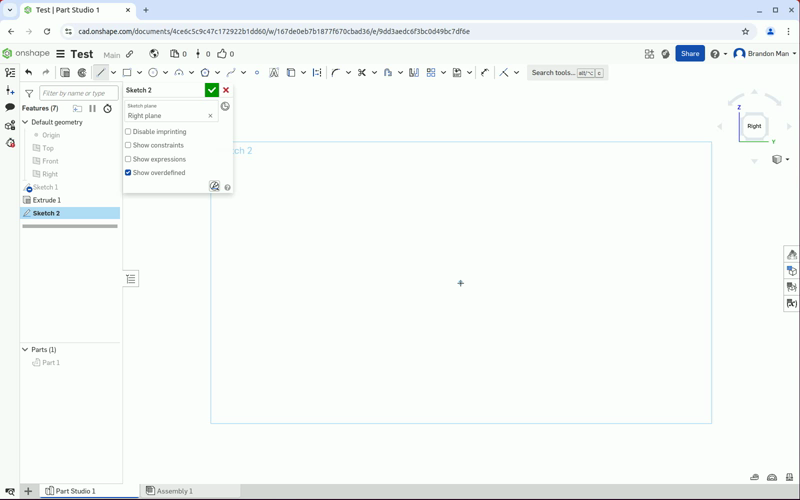
key_down(shift)
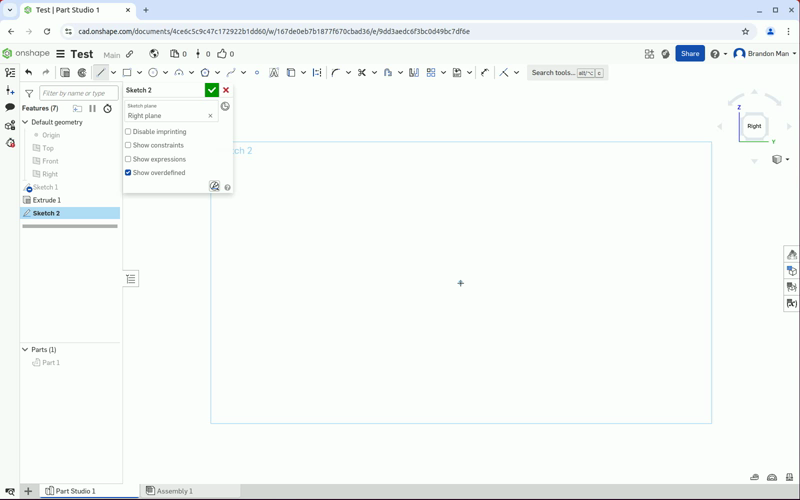
mouse_move(573, 282)
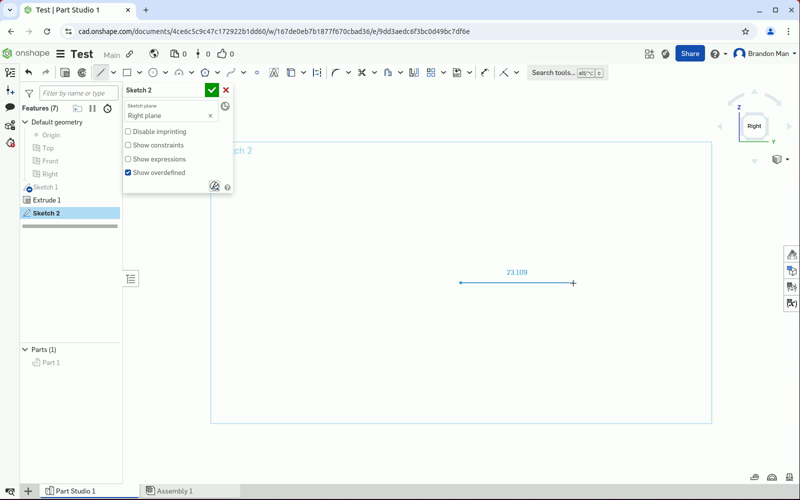
click(573, 282)
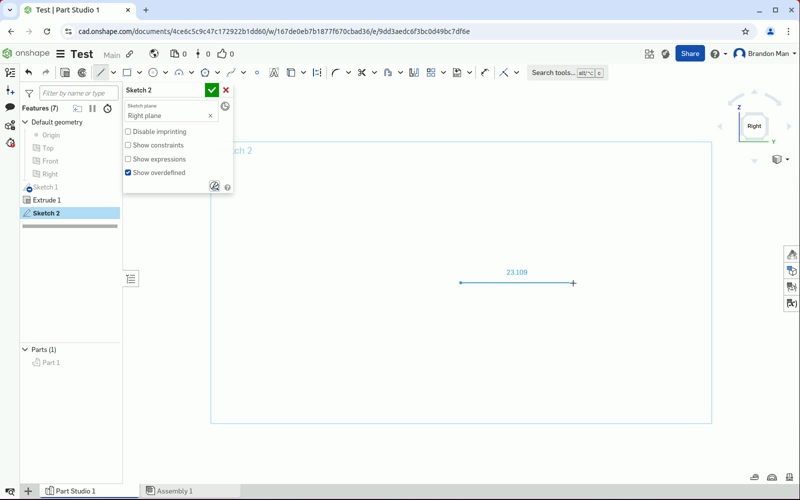
key_up(shift)
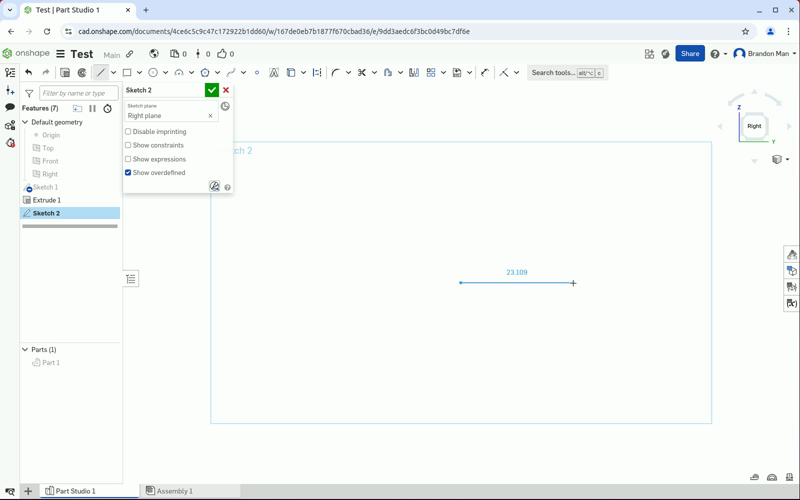
key_down(shift)
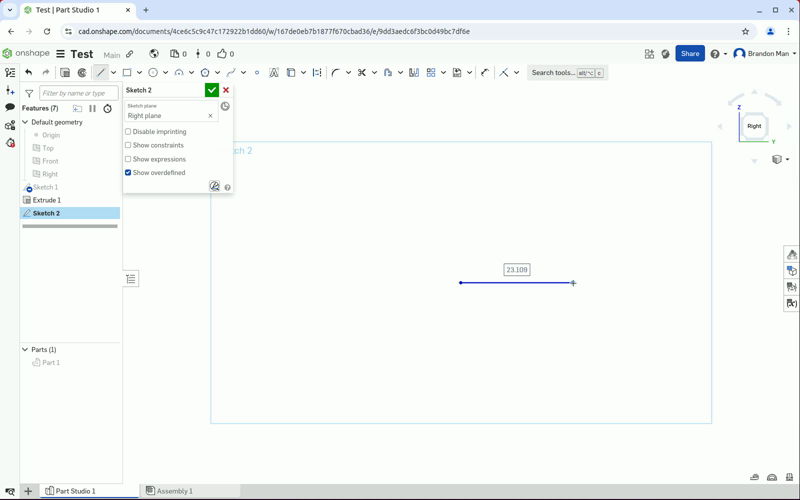
mouse_move(589, 282)
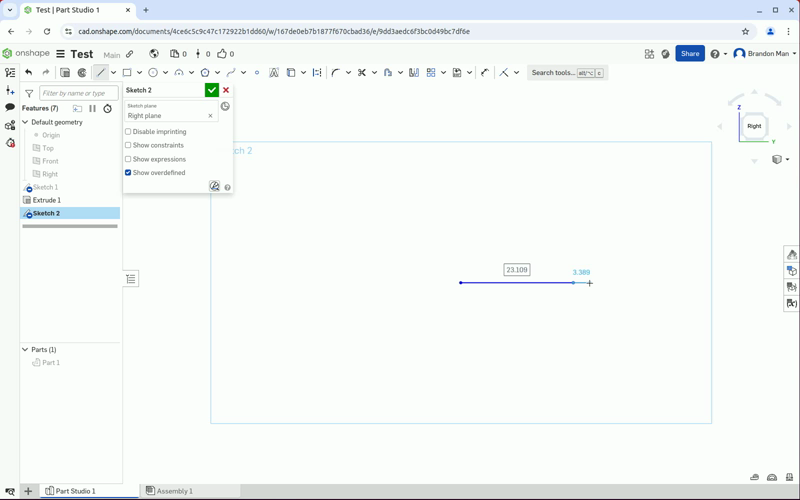
mouse_move(573, 226)
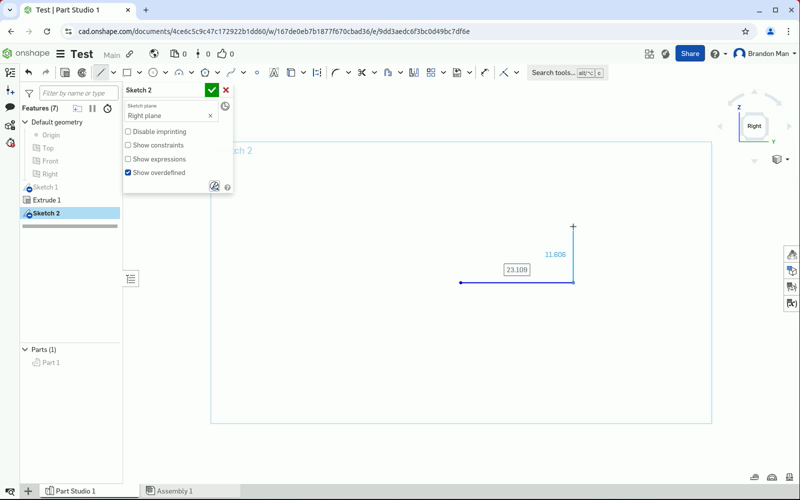
click(573, 226)
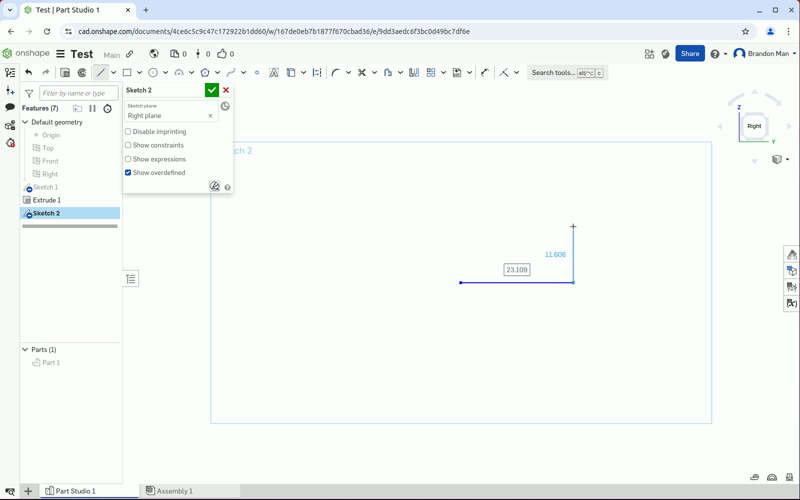
key_up(shift)
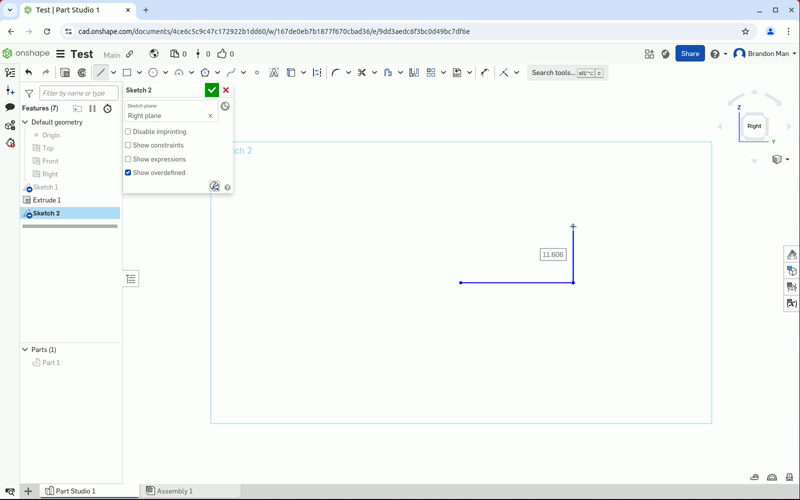
key_down(shift)
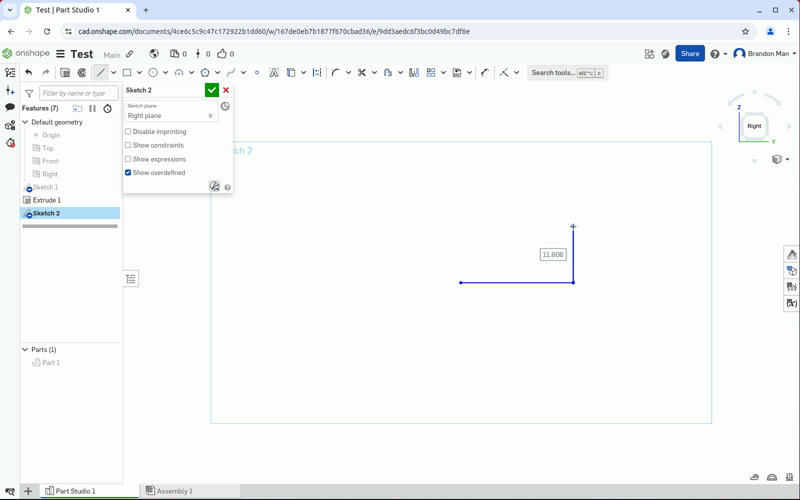
mouse_move(589, 226)
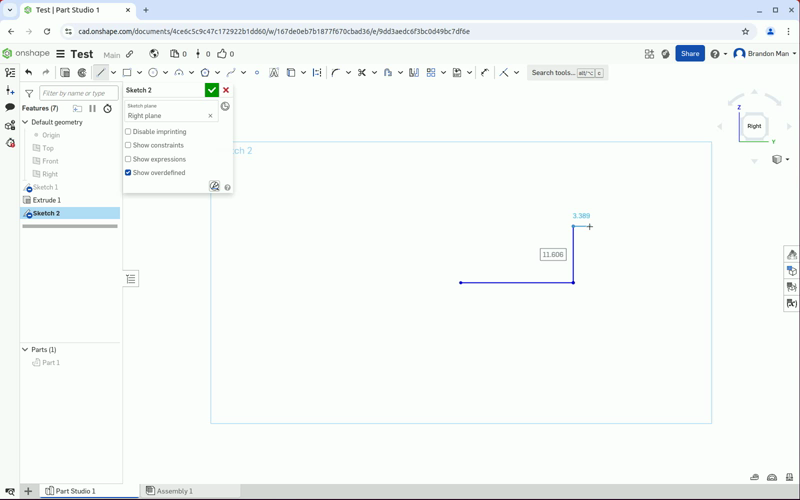
mouse_move(517, 226)
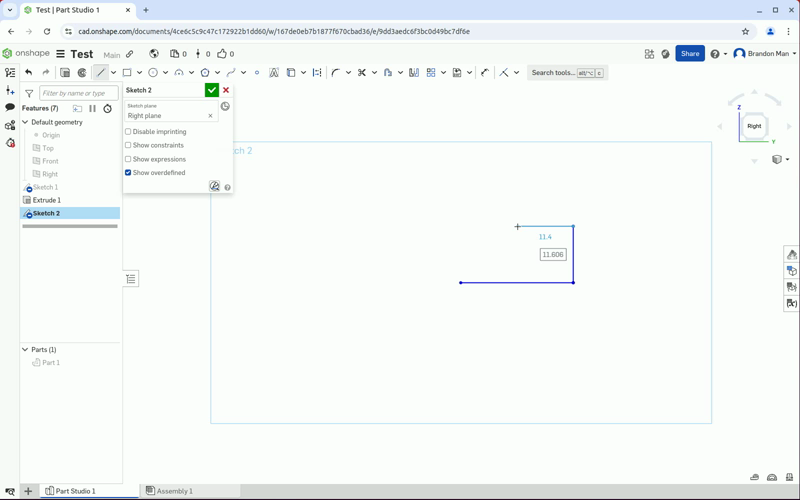
click(517, 226)
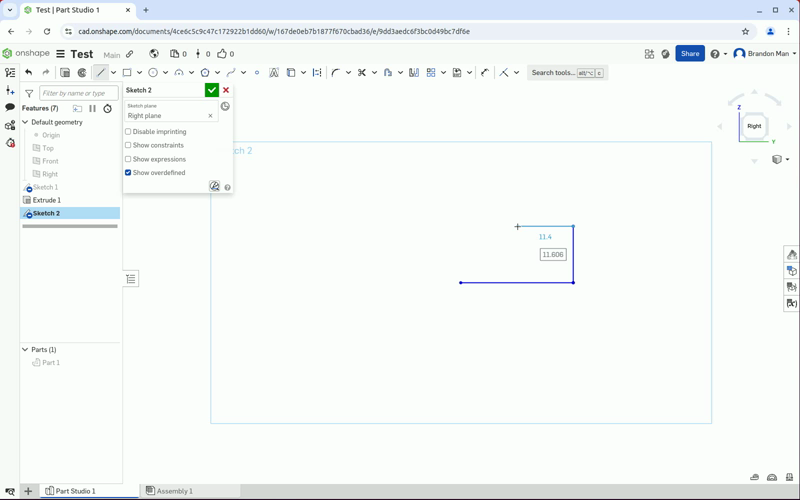
key_up(shift)
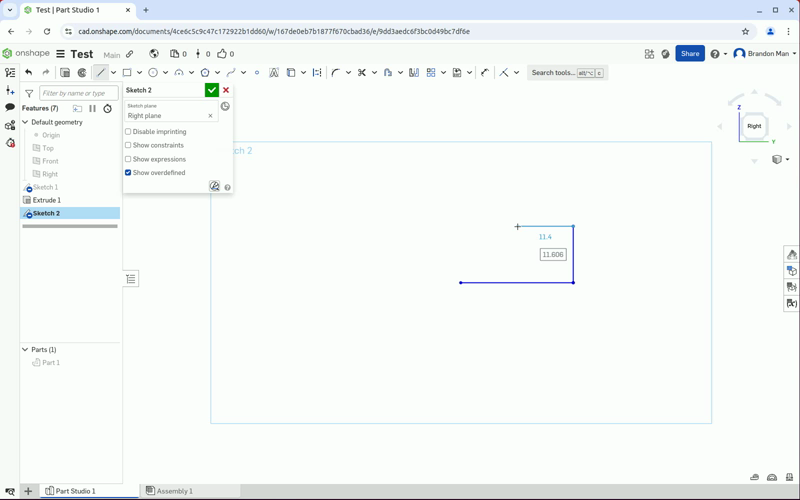
key_down(shift)
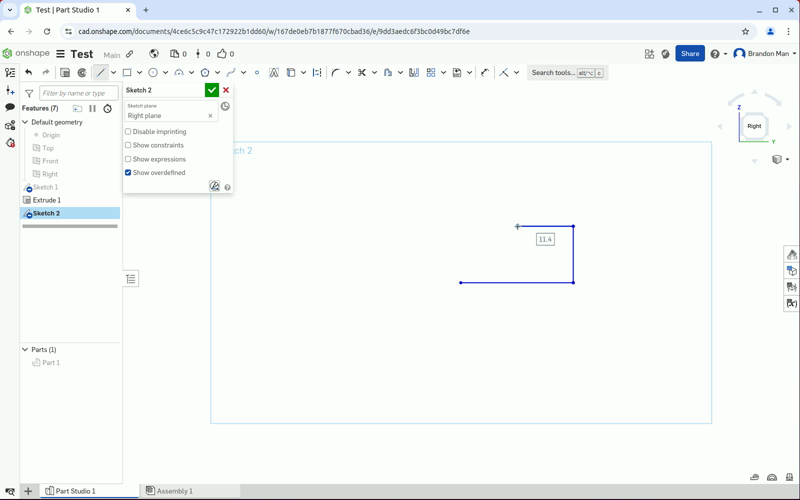
mouse_move(460, 282)
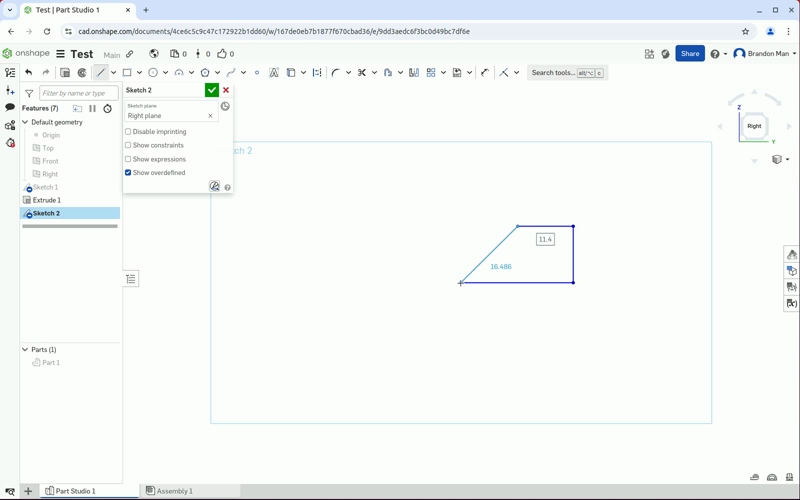
key_up(shift)
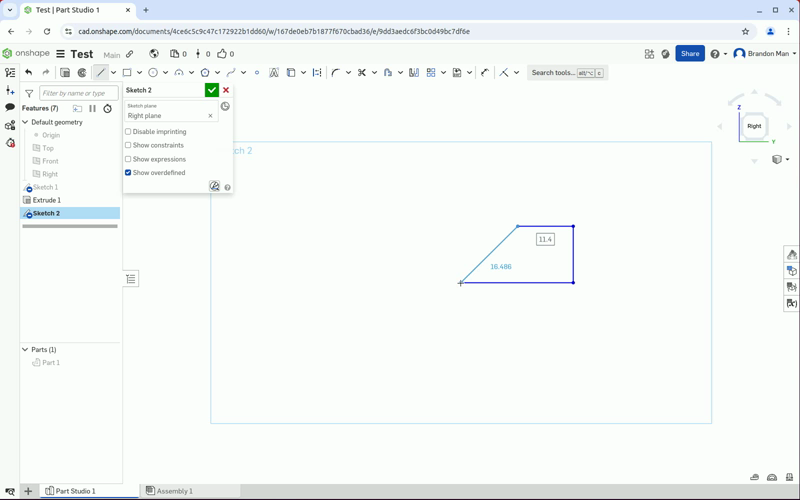
click(460, 282)
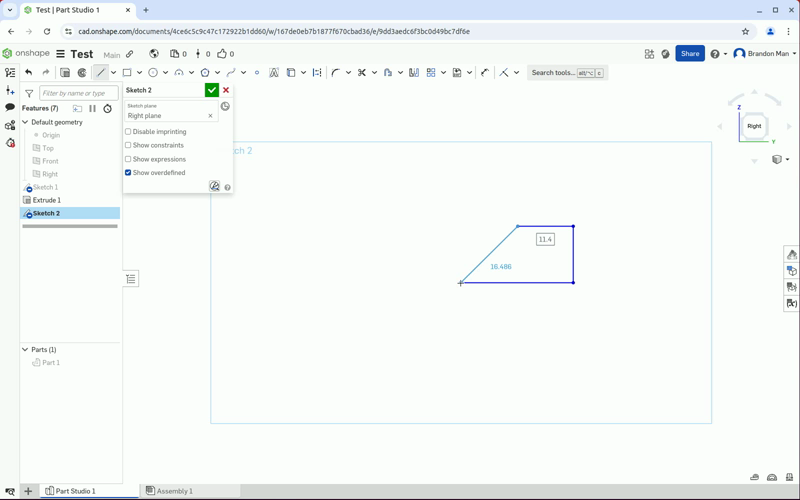
key(esc)
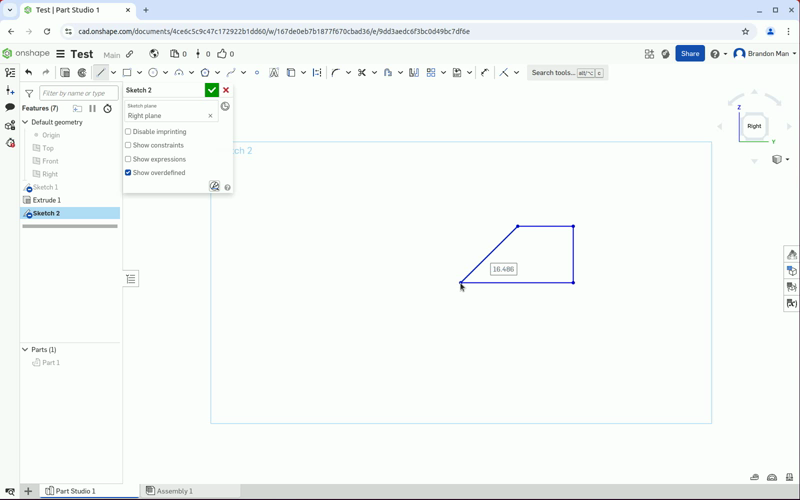
mouse_move(569, 272)
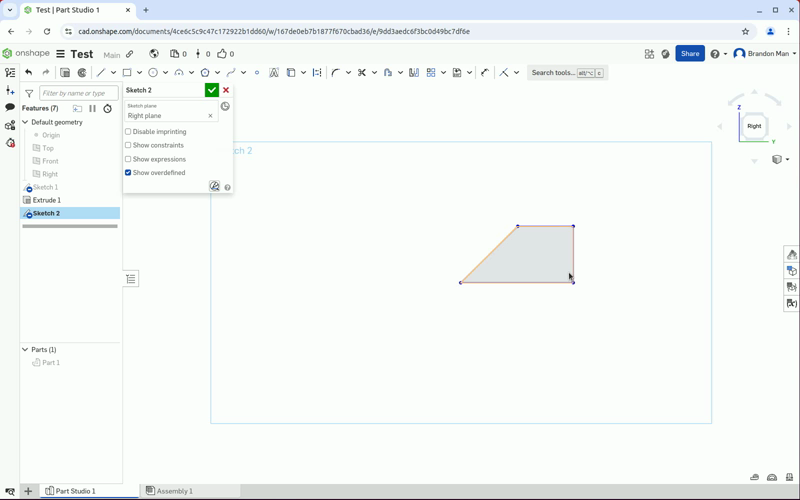
click(569, 272)
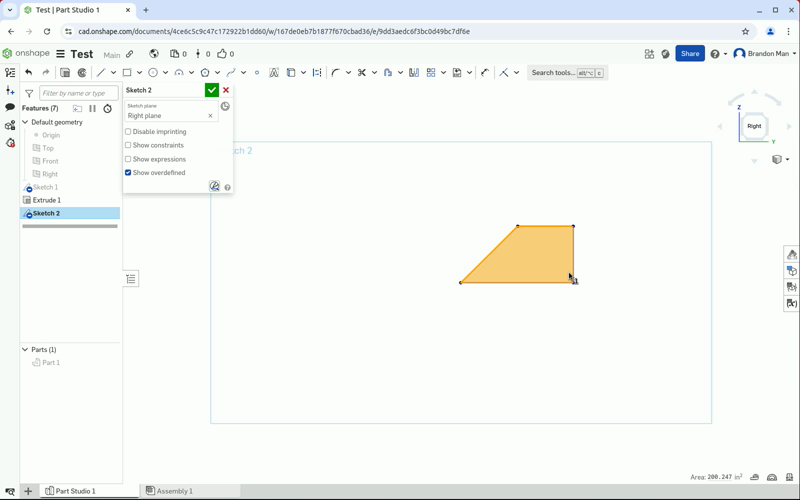
mouse_move(73, 352)
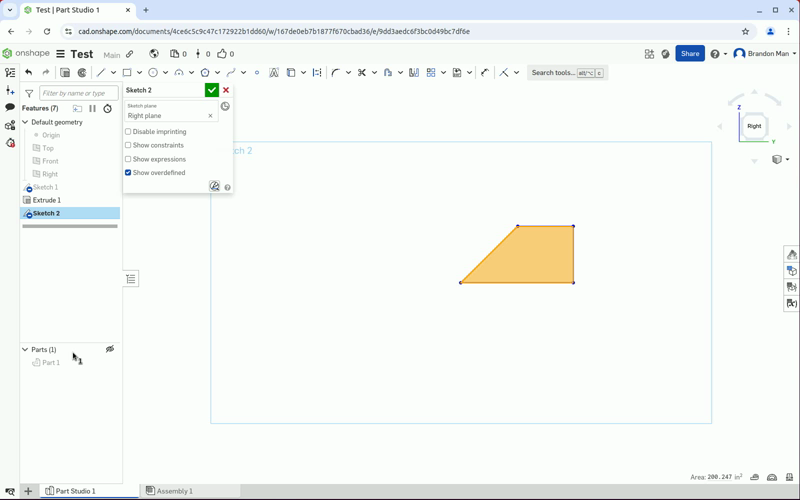
key(shift+y)
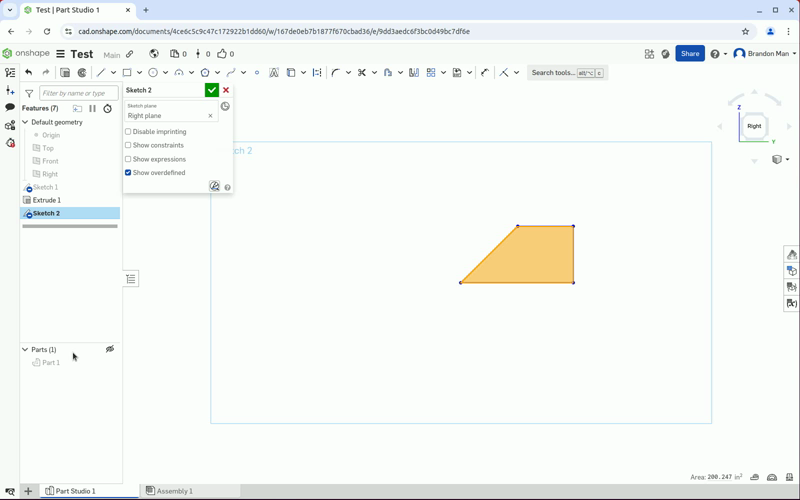
key(shift+e)
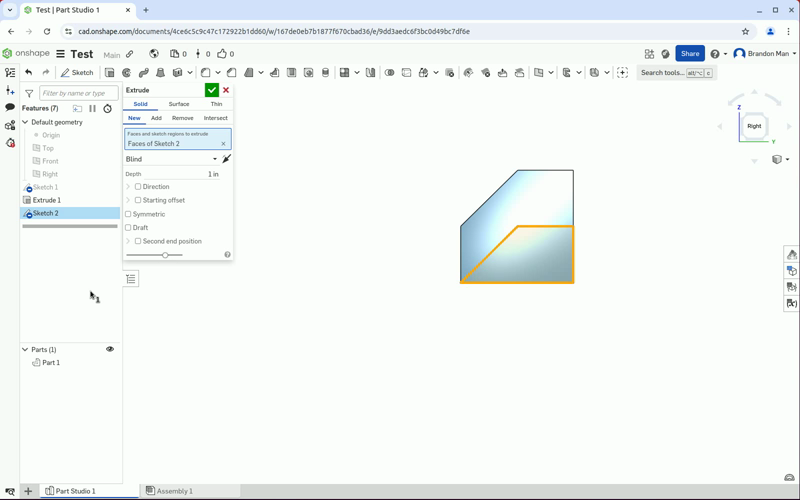
mouse_move(143, 106)
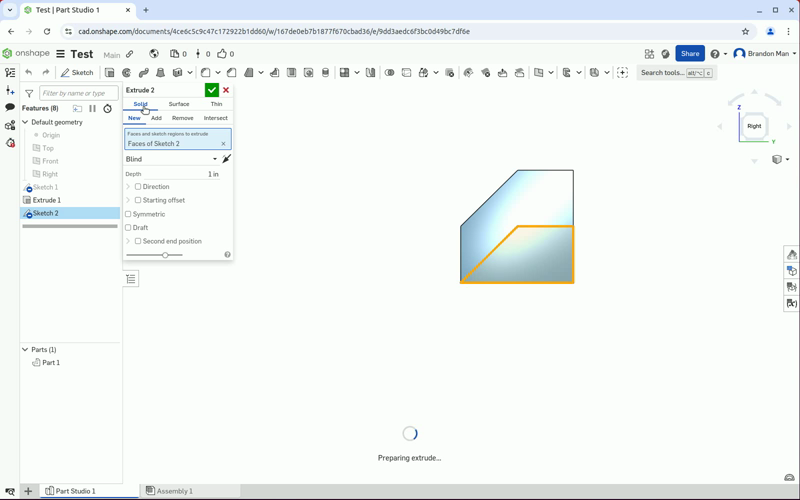
click(143, 106)
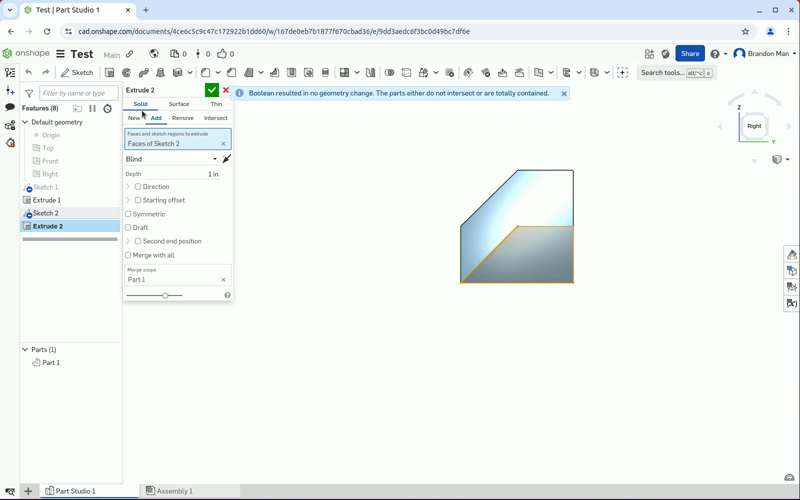
mouse_move(137, 120)
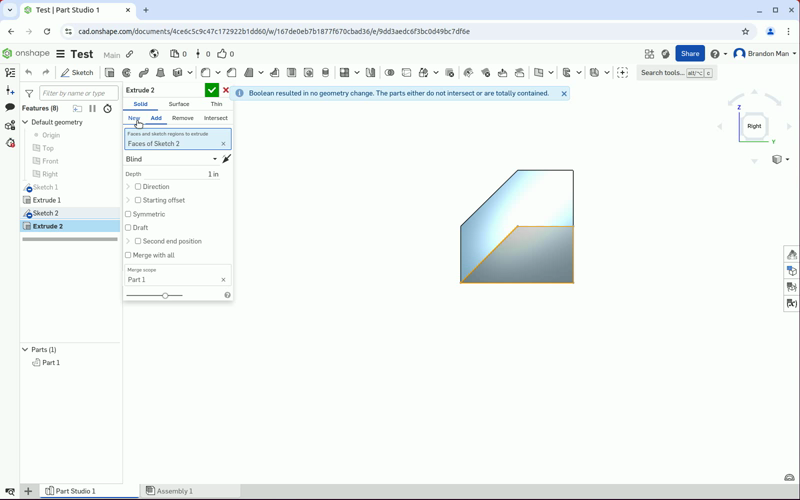
click(137, 120)
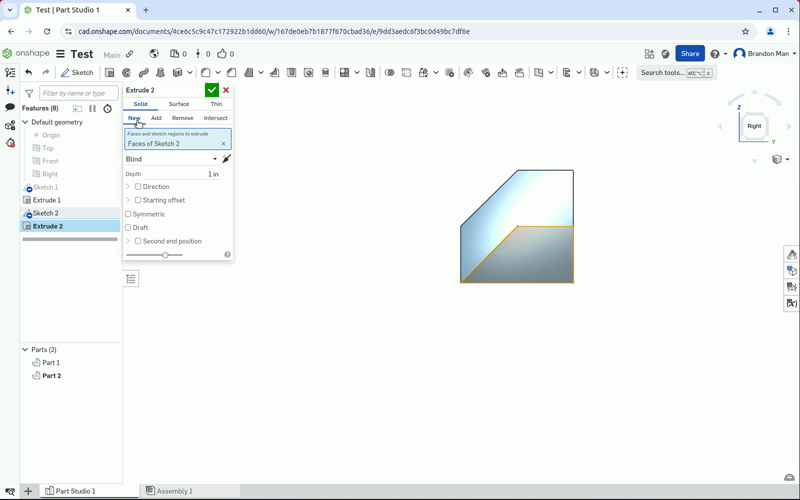
key(tab, 4)
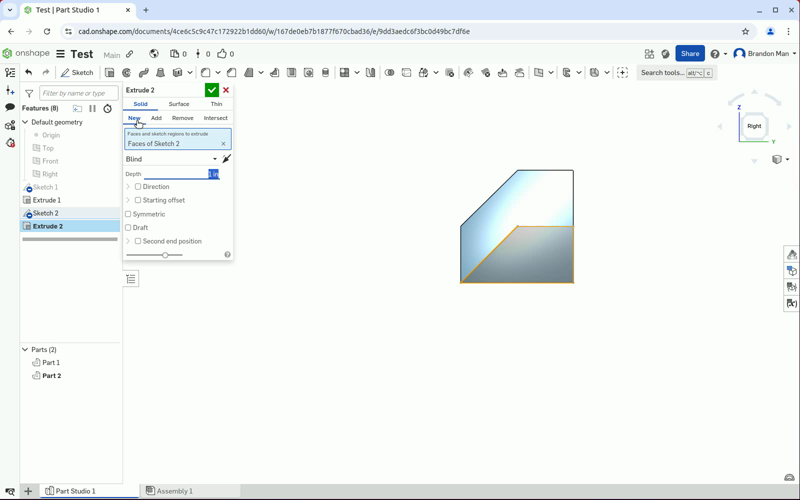
text(-23.108)
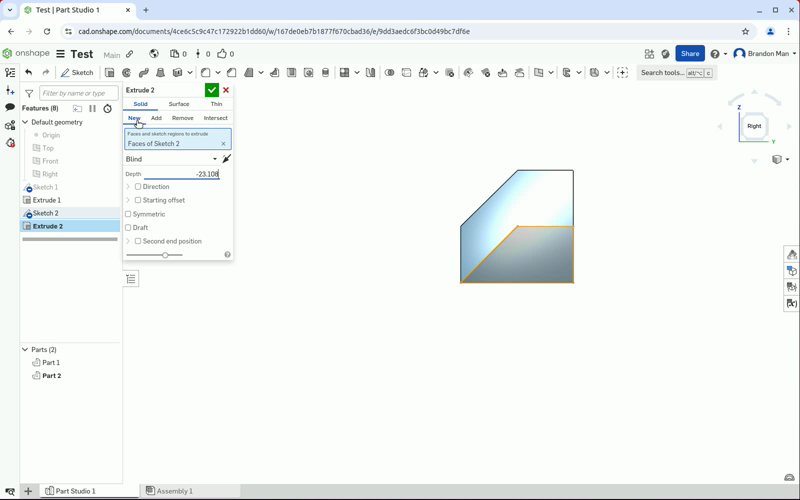
key(enter)
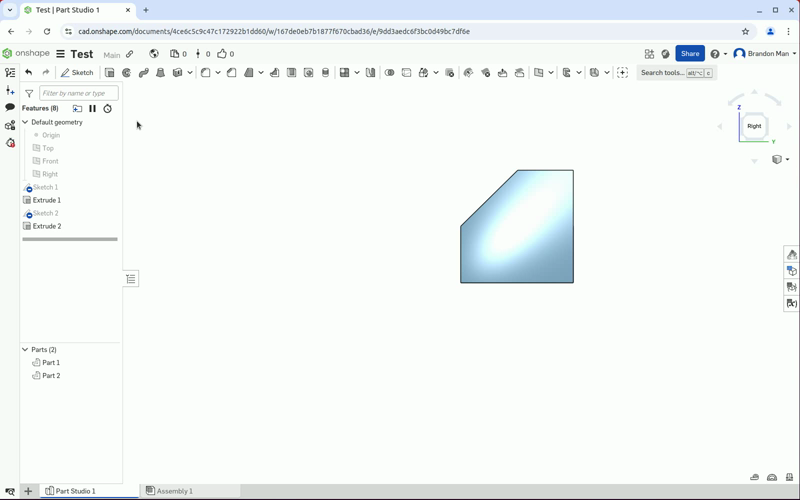
key(shift+h)
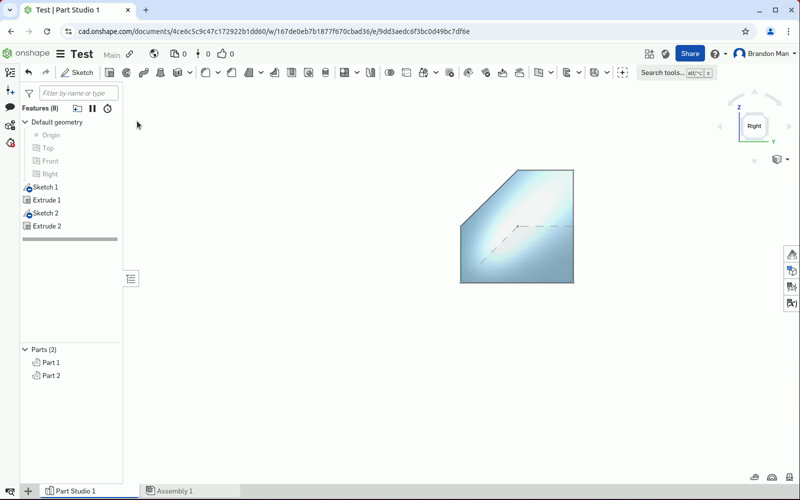
key(shift+h)
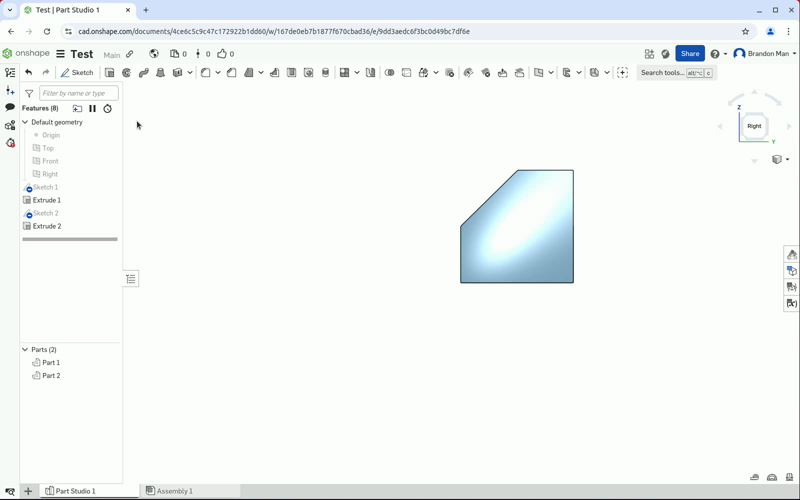
mouse_move(73, 189)
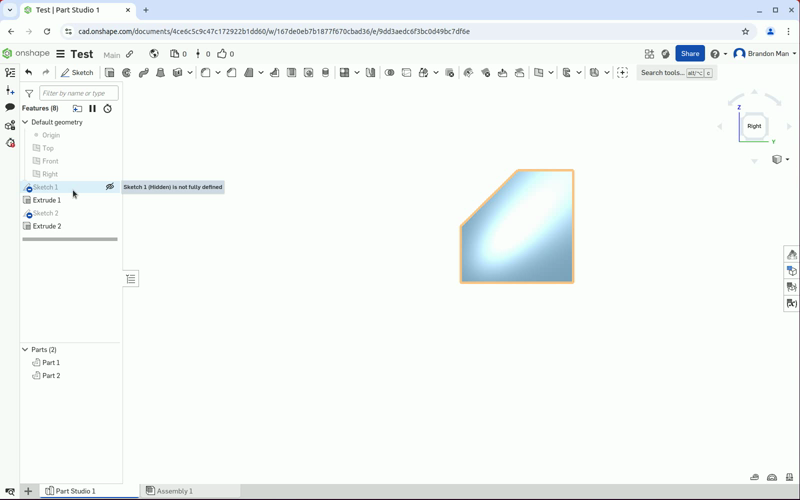
click(73, 189)
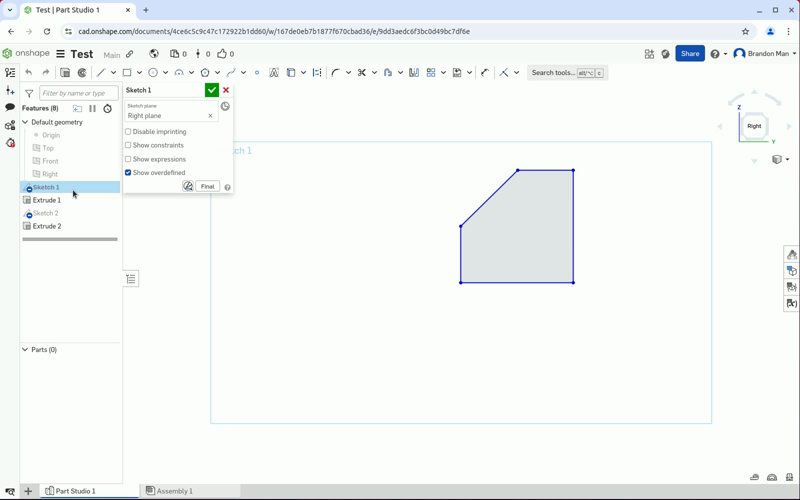
mouse_move(229, 92)
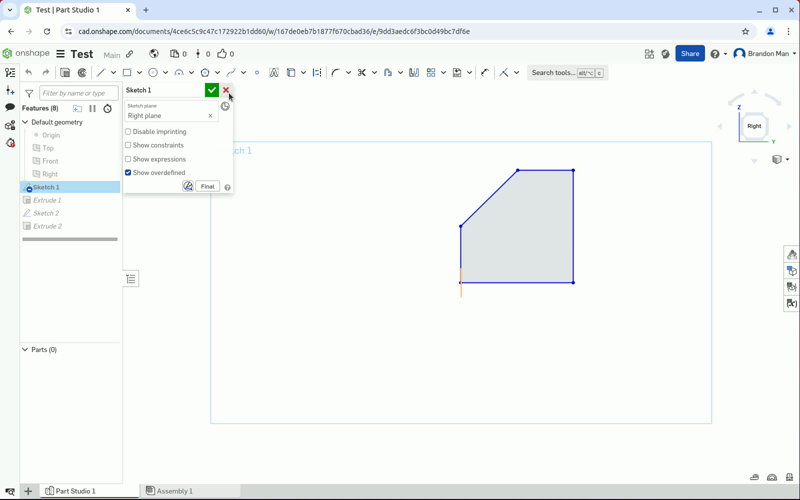
click(229, 92)
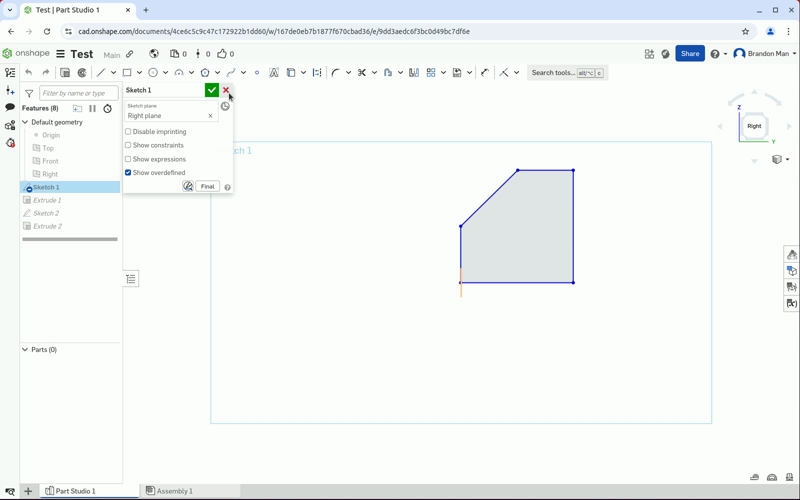
key(shift+s)
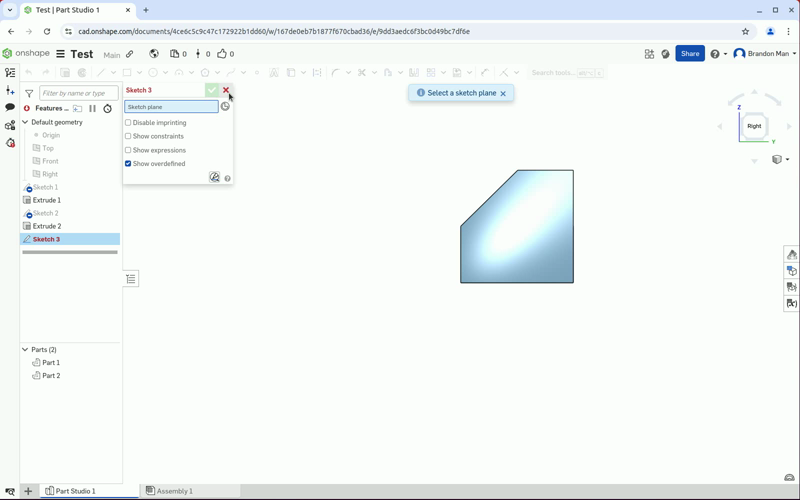
mouse_move(73, 176)
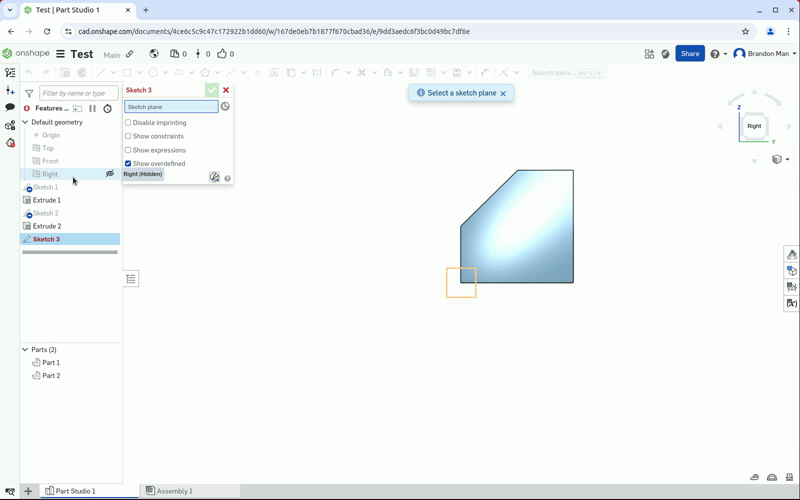
click(73, 176)
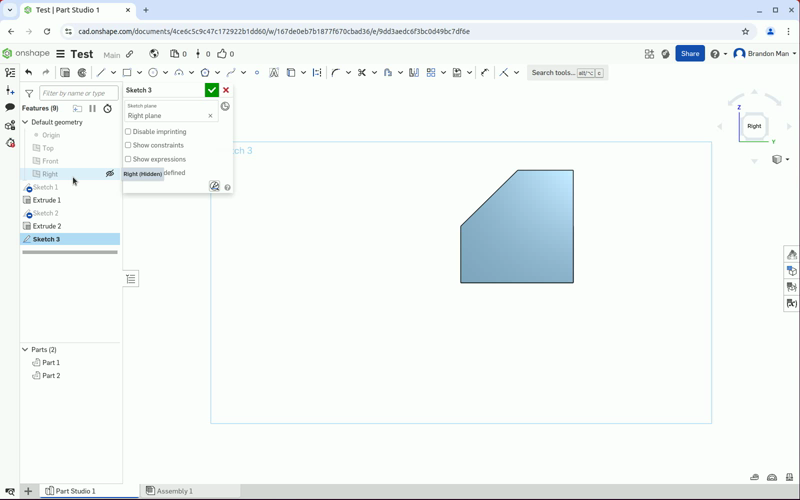
mouse_move(73, 352)
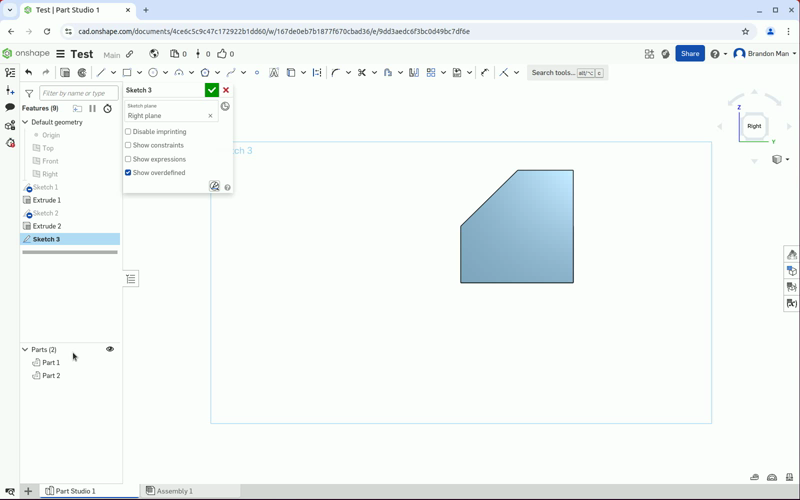
key(y)
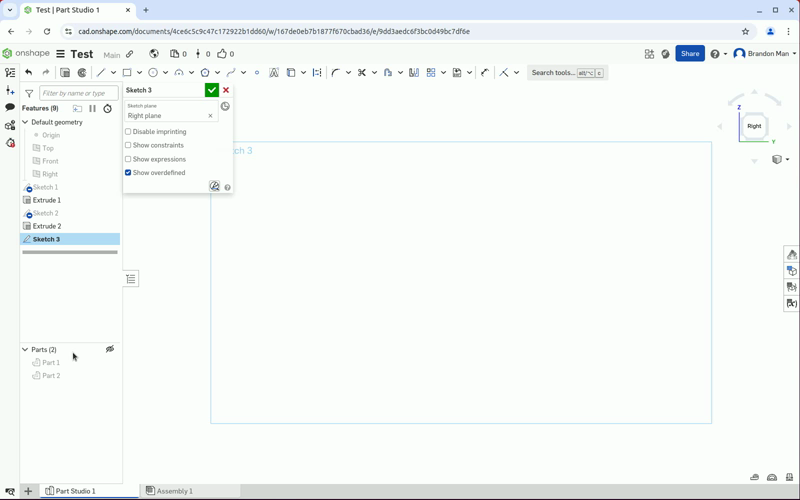
key(l)
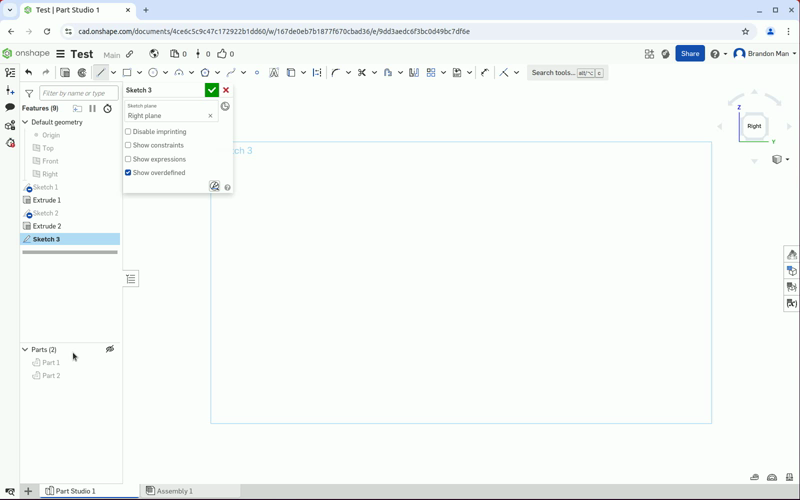
key_down(shift)
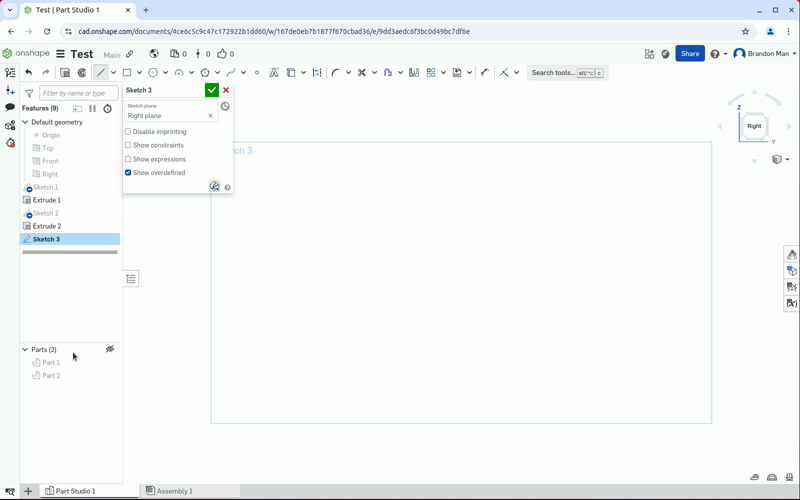
mouse_move(460, 282)
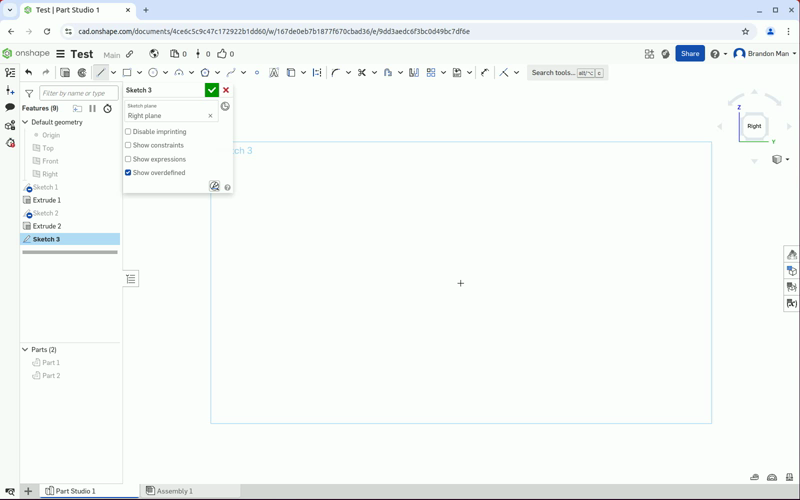
click(460, 282)
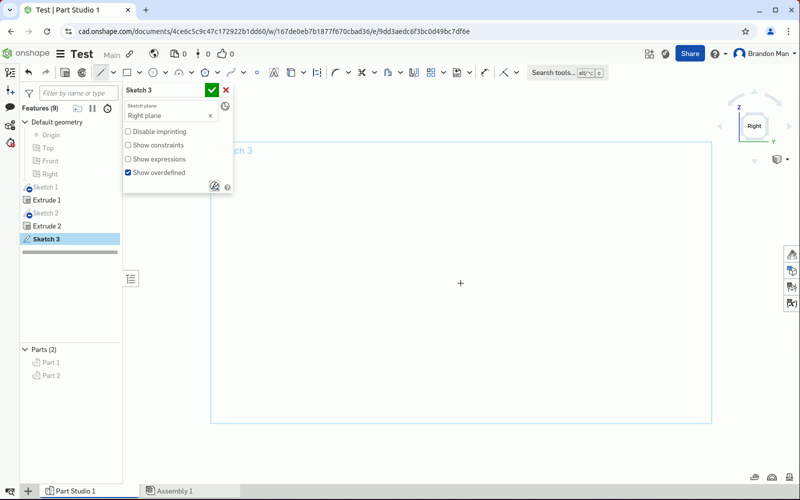
key_up(shift)
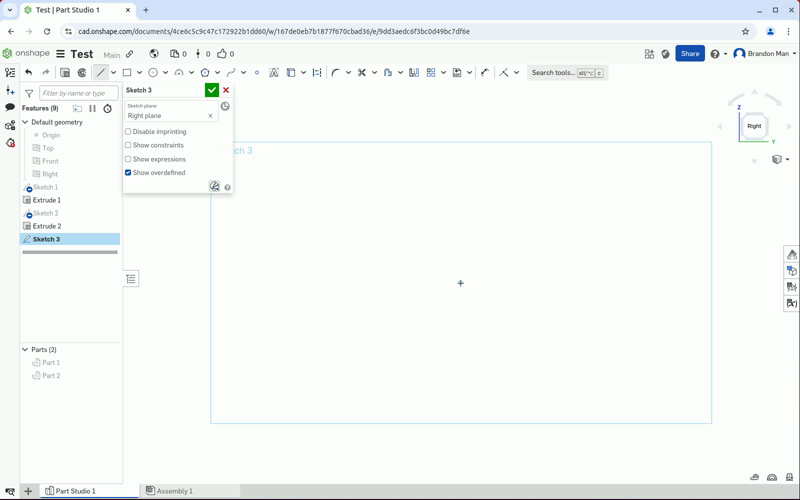
key_down(shift)
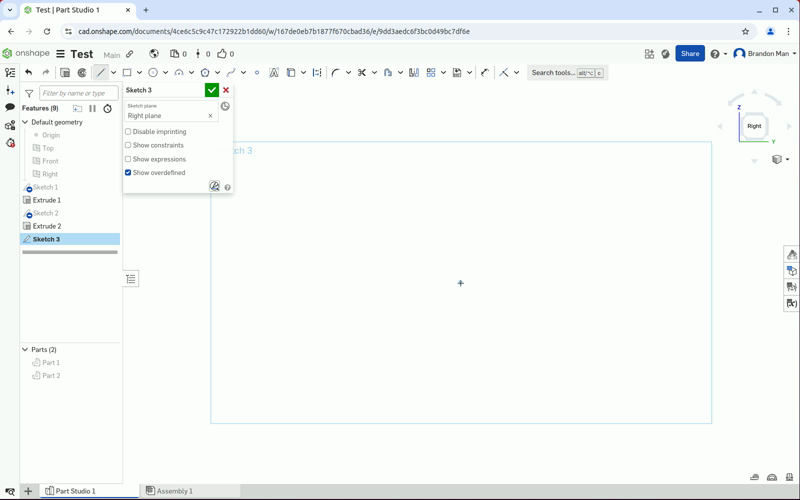
mouse_move(545, 282)
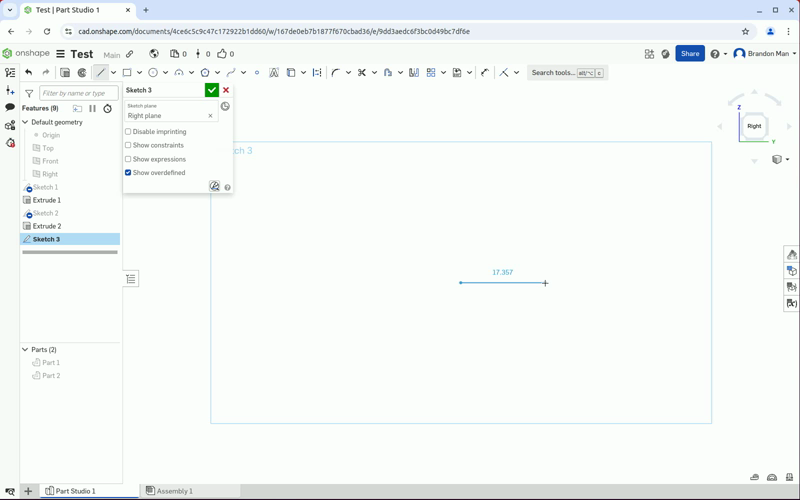
click(545, 282)
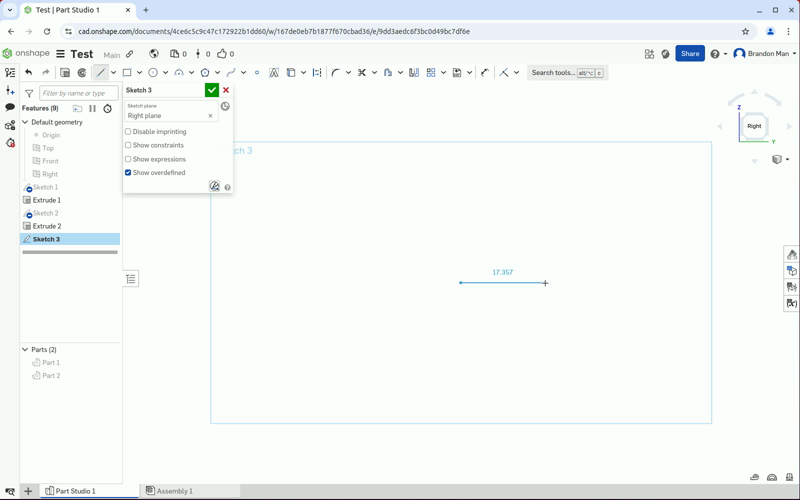
key_up(shift)
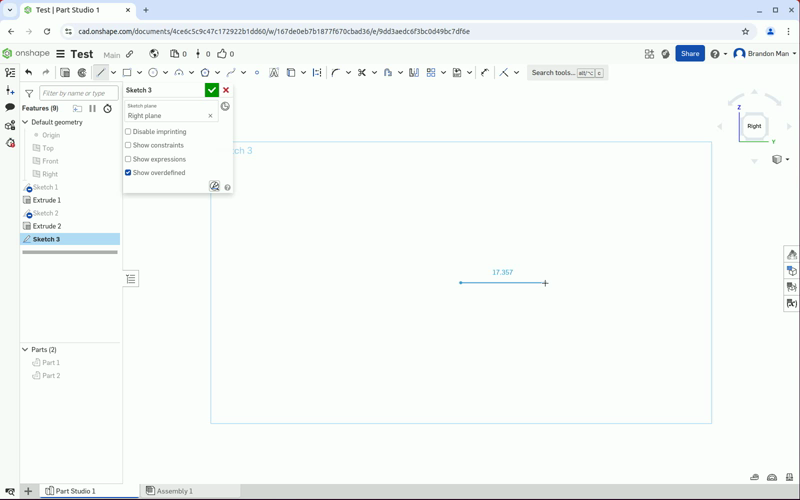
key_down(shift)
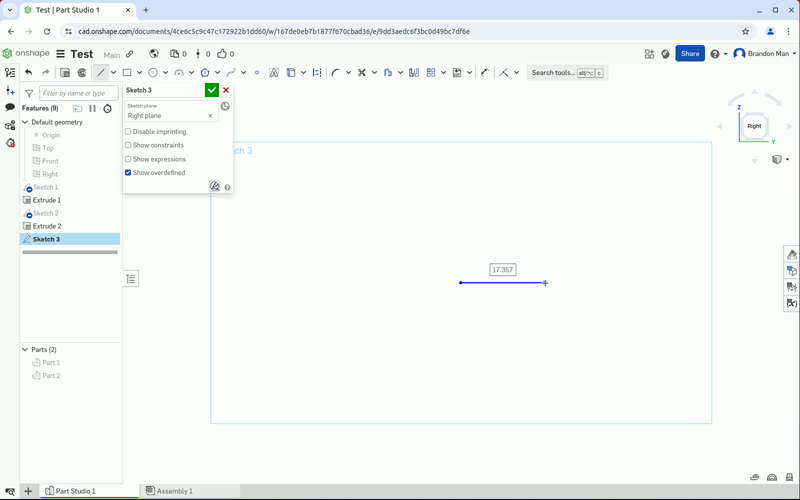
mouse_move(575, 282)
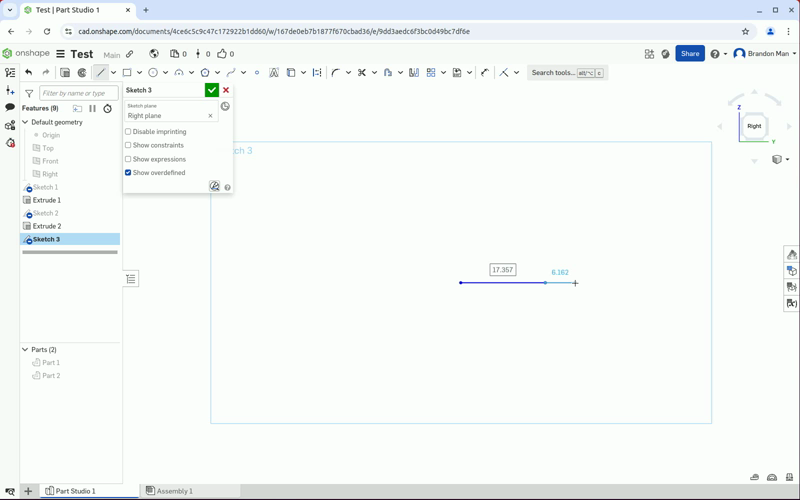
mouse_move(545, 226)
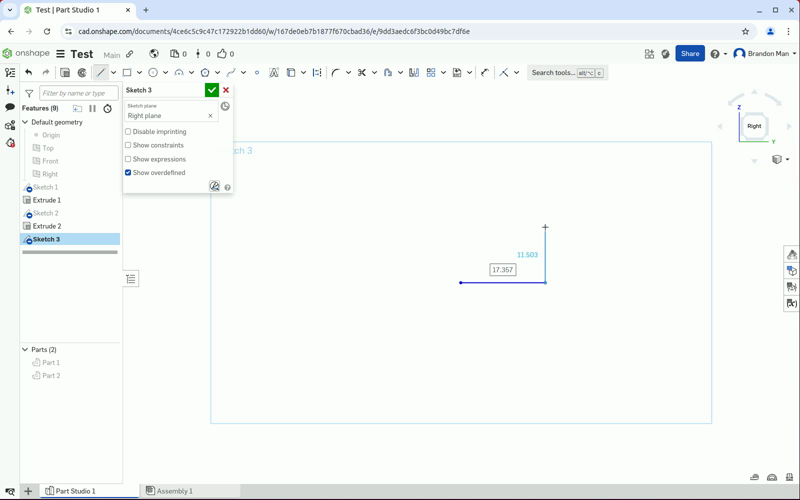
click(545, 226)
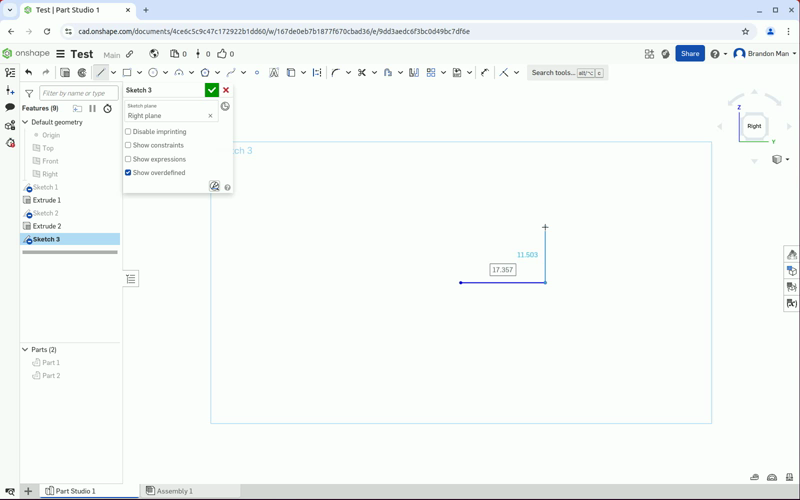
key_up(shift)
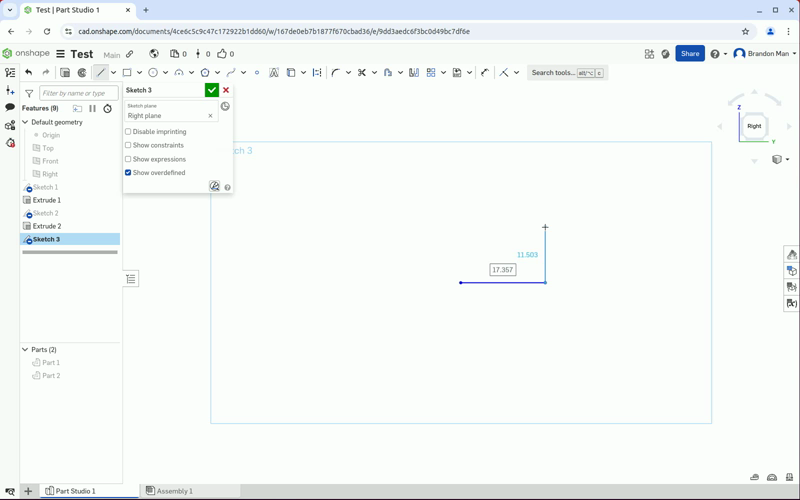
key_down(shift)
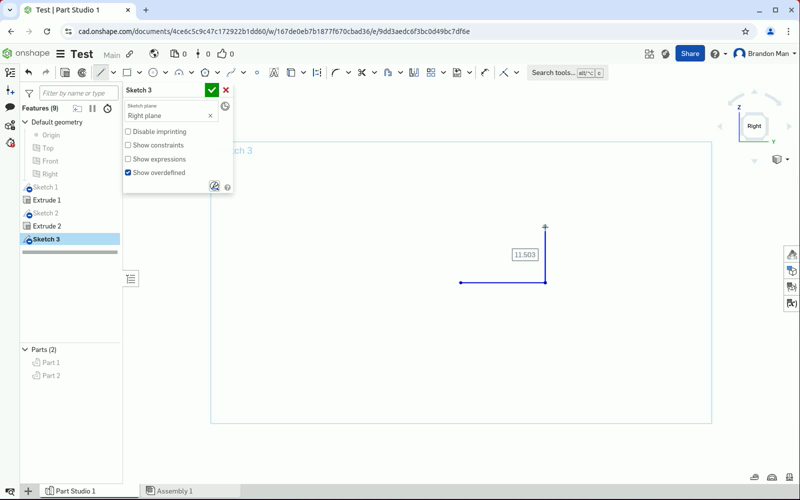
mouse_move(575, 226)
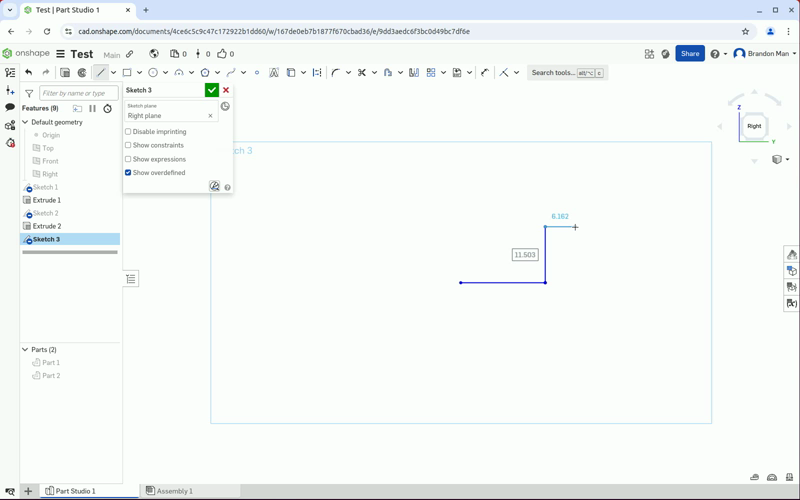
mouse_move(516, 226)
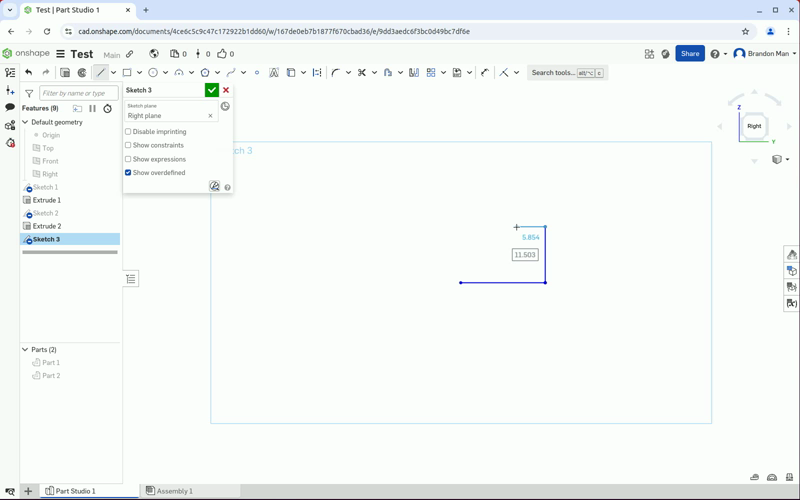
click(516, 226)
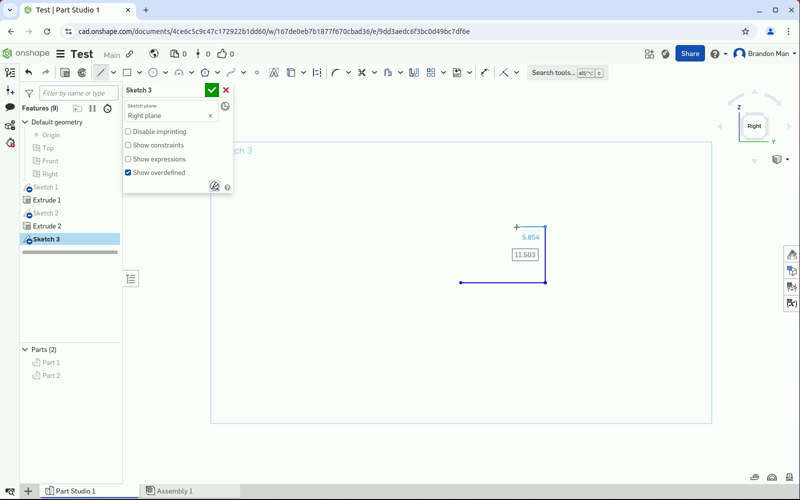
key_up(shift)
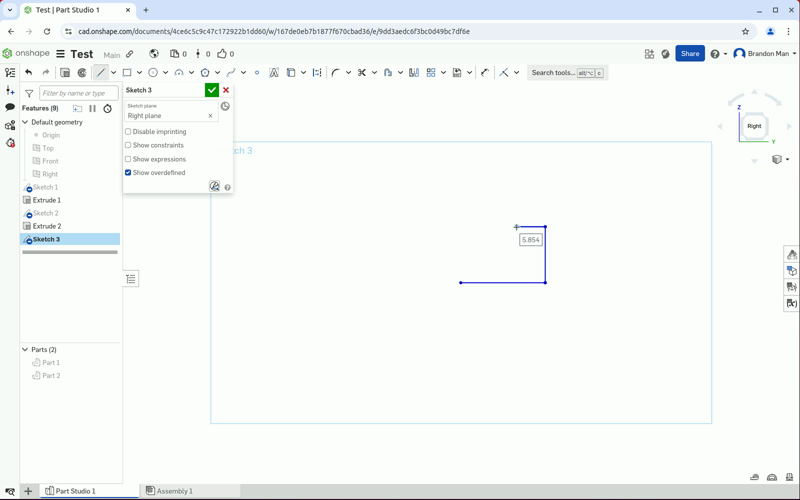
key_down(shift)
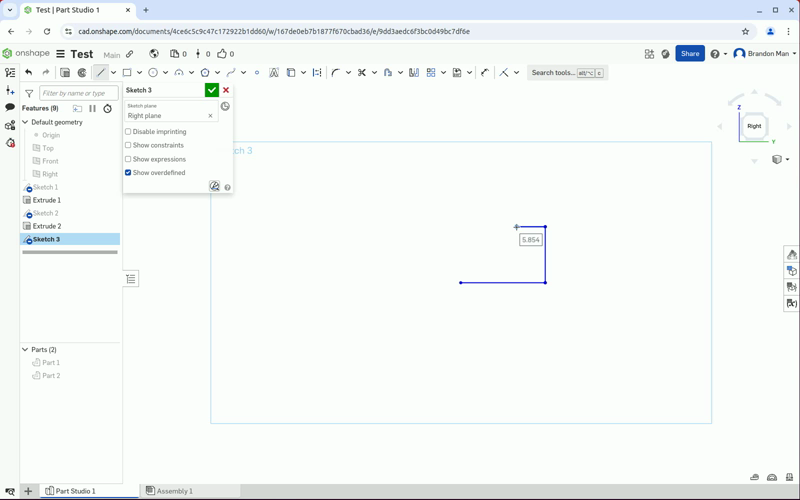
mouse_move(460, 282)
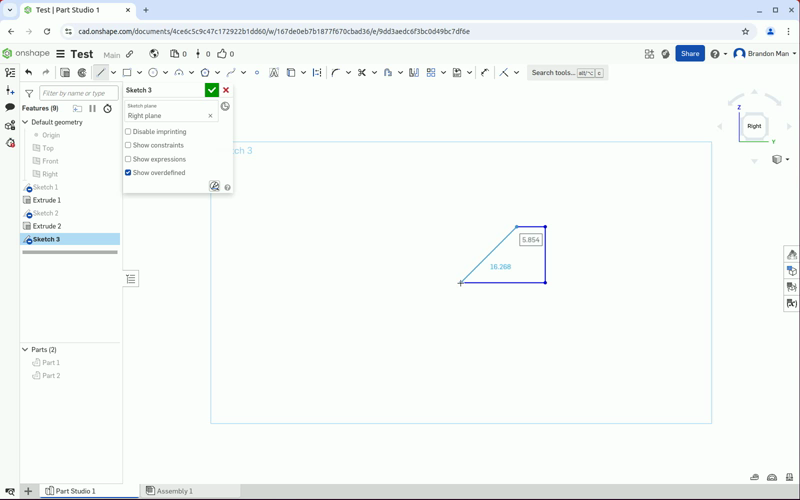
key_up(shift)
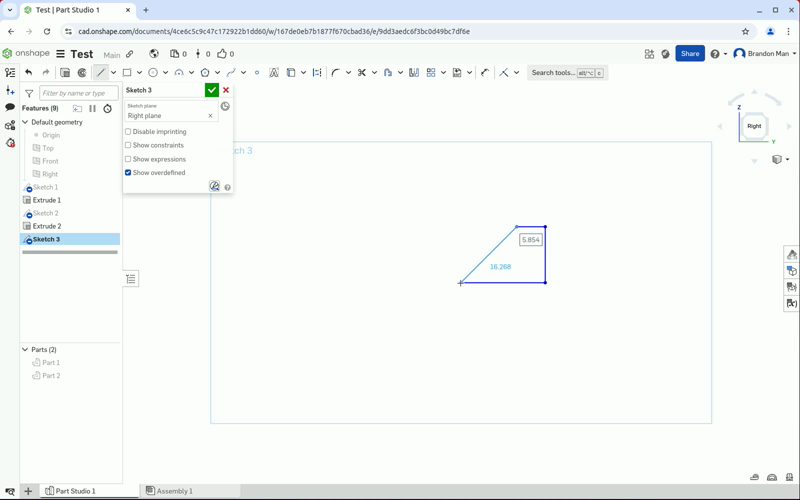
click(460, 282)
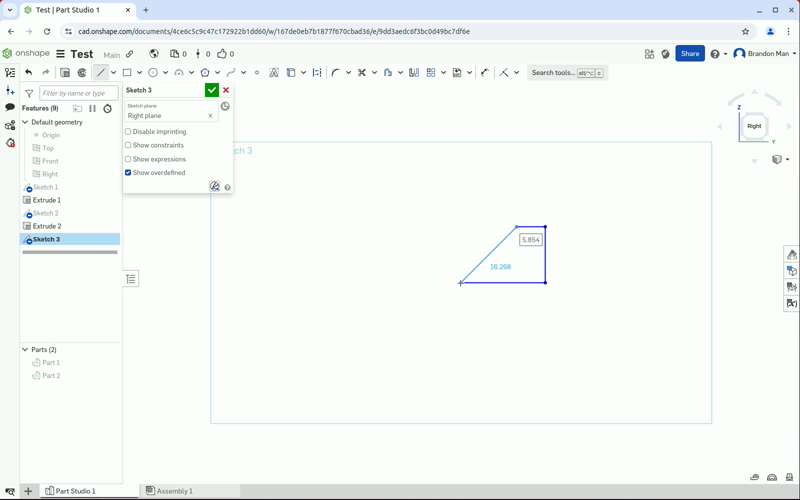
key(esc)
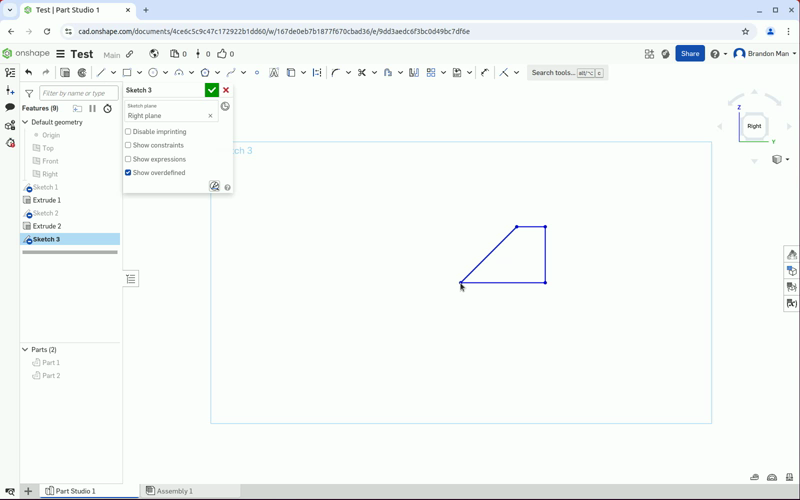
mouse_move(497, 274)
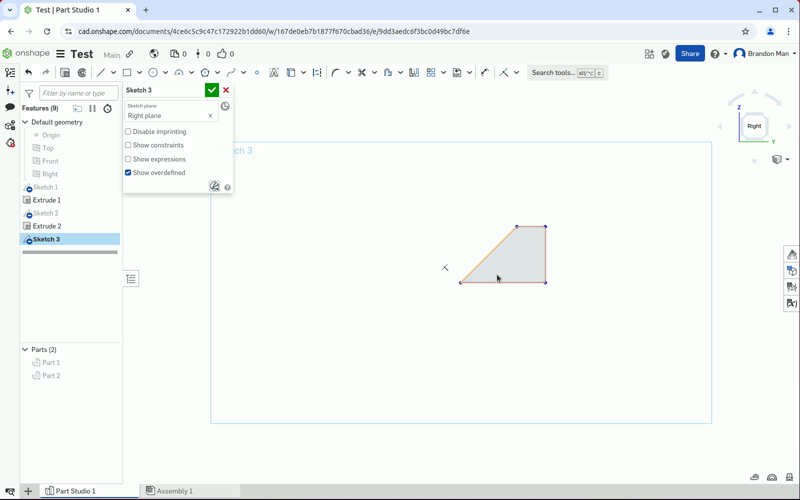
click(497, 274)
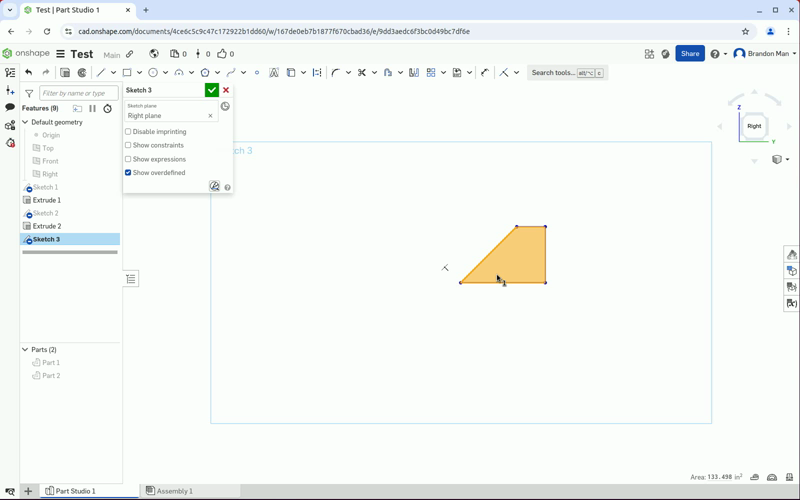
mouse_move(73, 352)
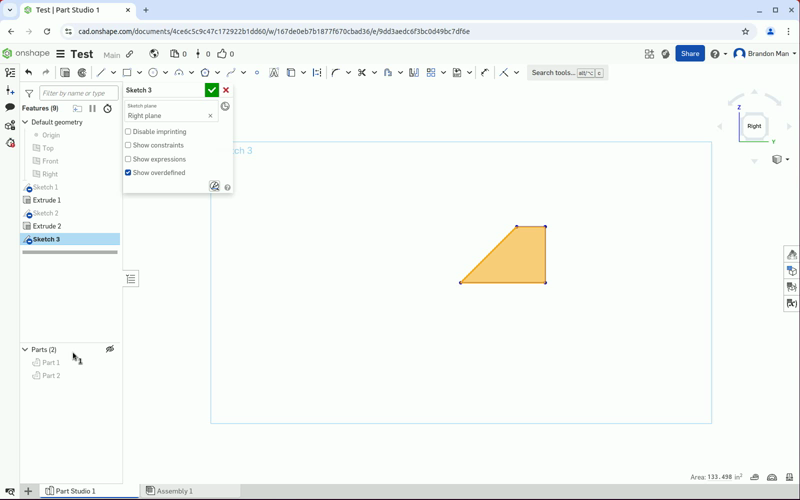
key(shift+y)
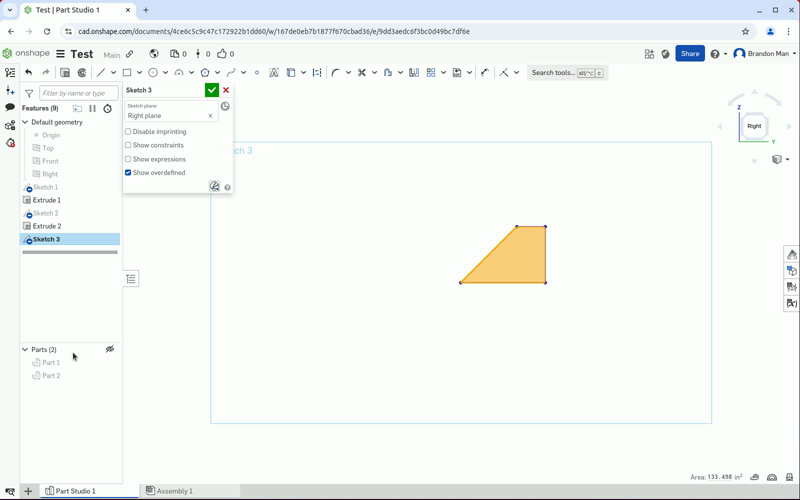
key(shift+e)
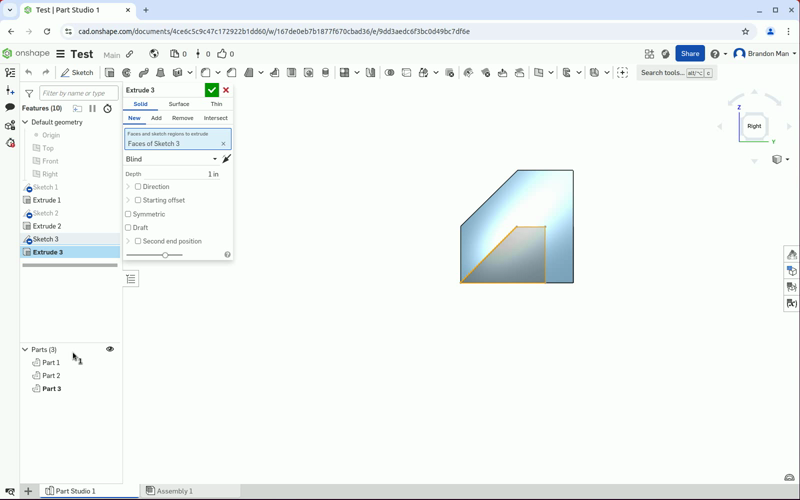
mouse_move(143, 106)
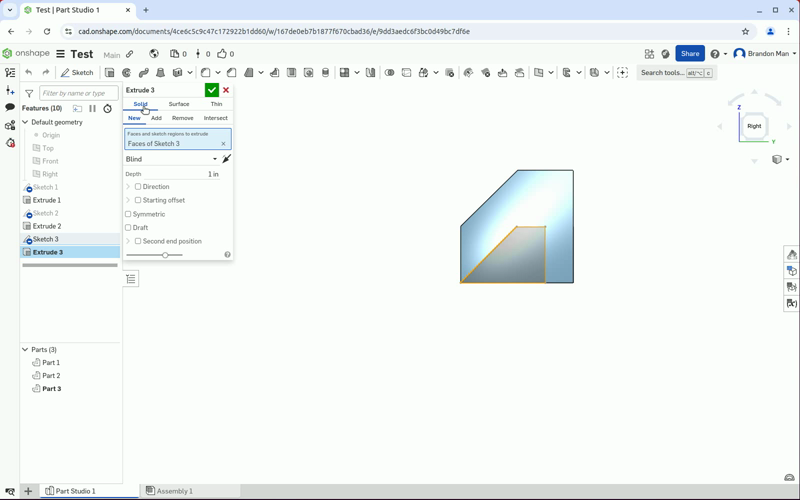
click(143, 106)
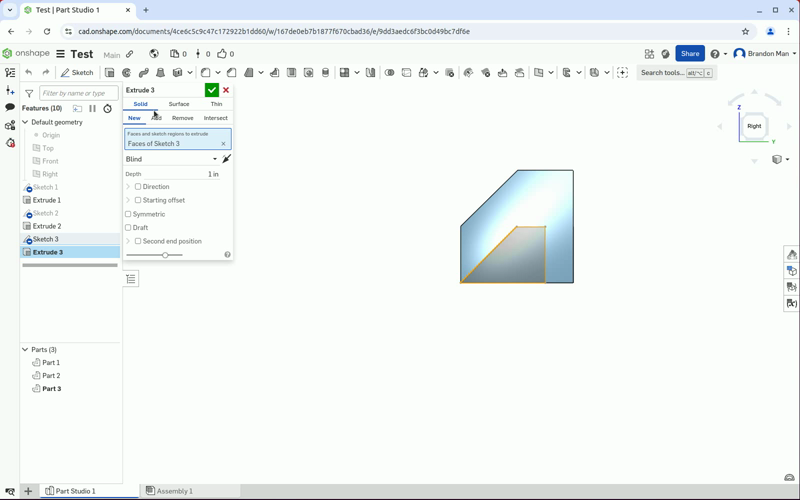
mouse_move(186, 120)
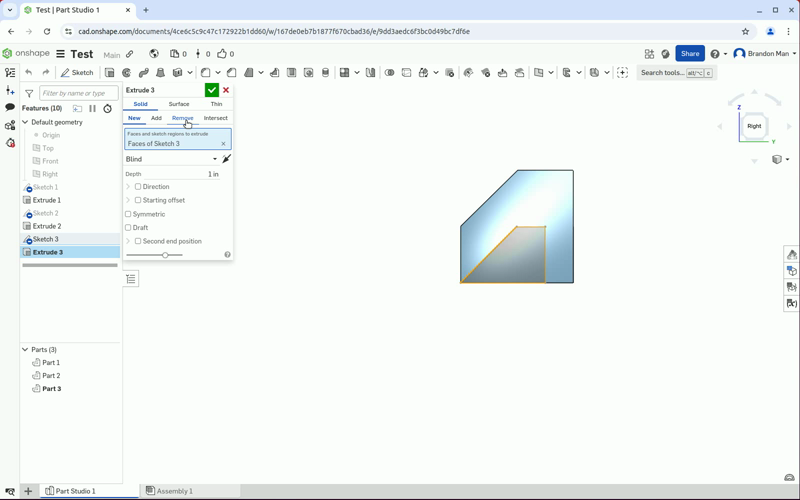
click(186, 120)
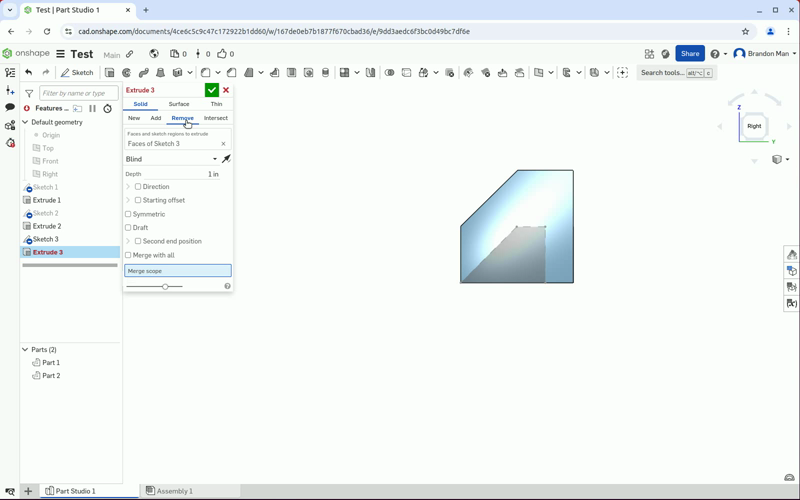
key(tab, 4)
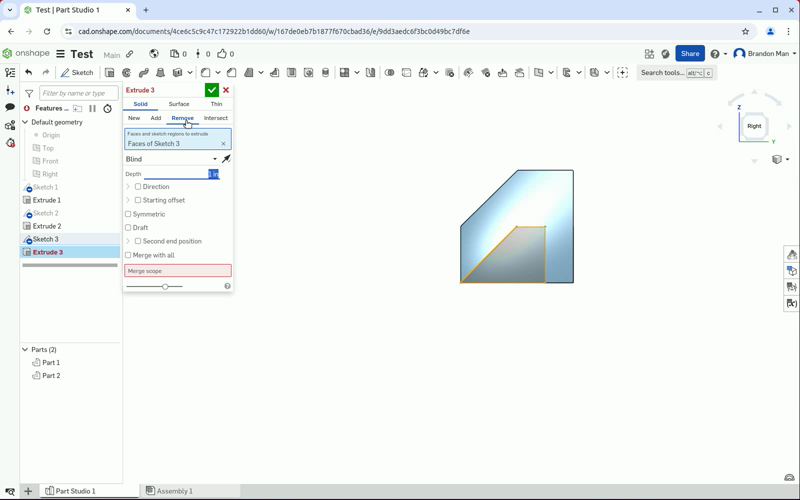
text(11.554)
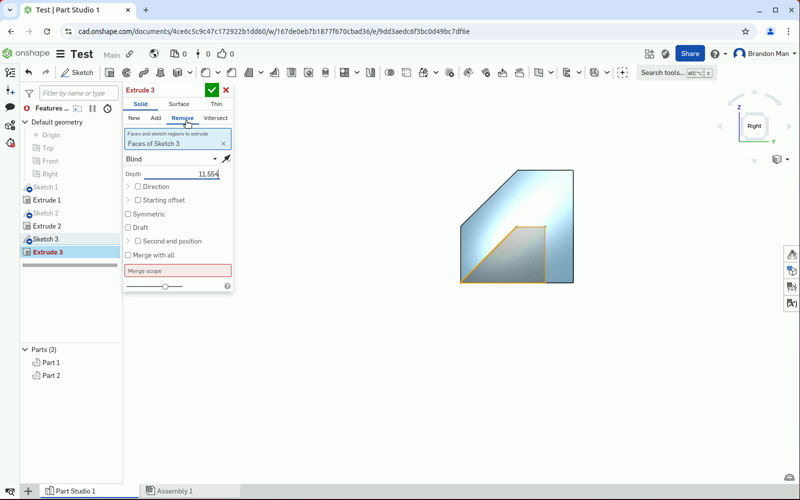
key(tab, 6)
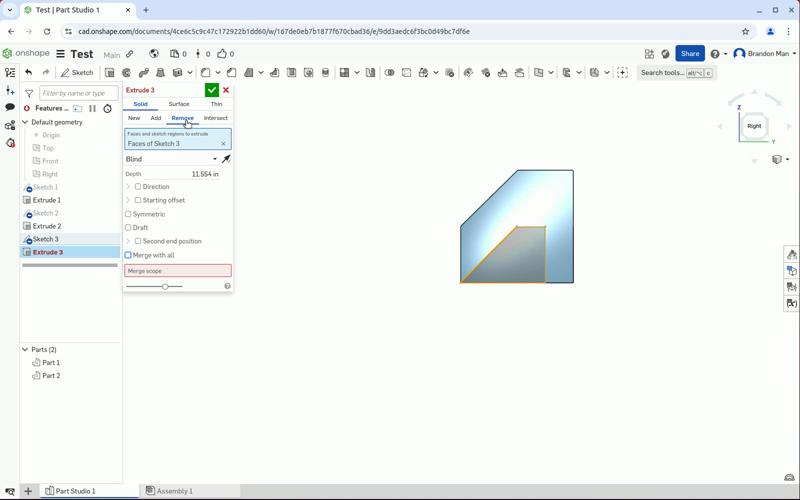
key(space)
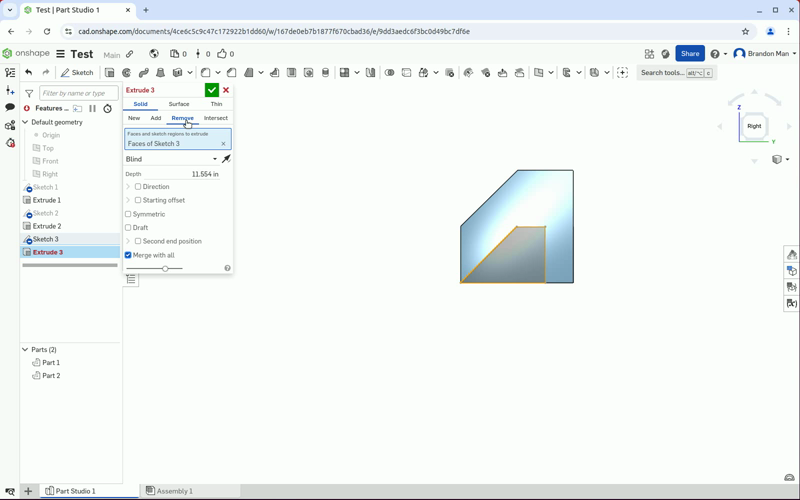
key(enter)
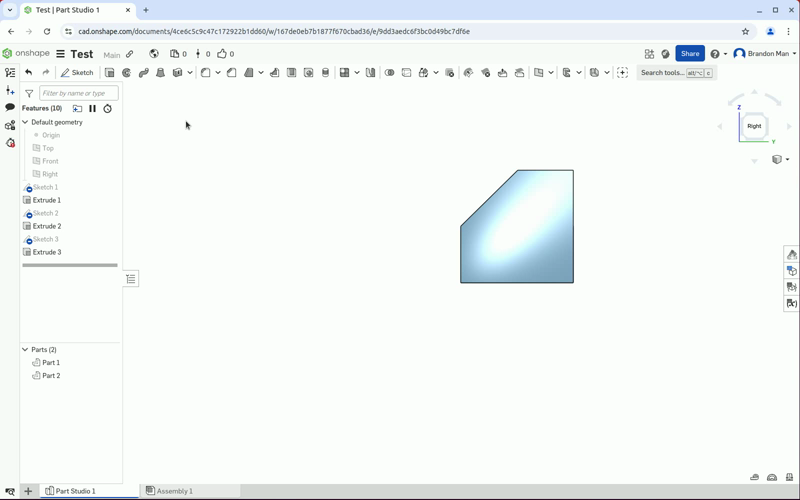
key(shift+h)
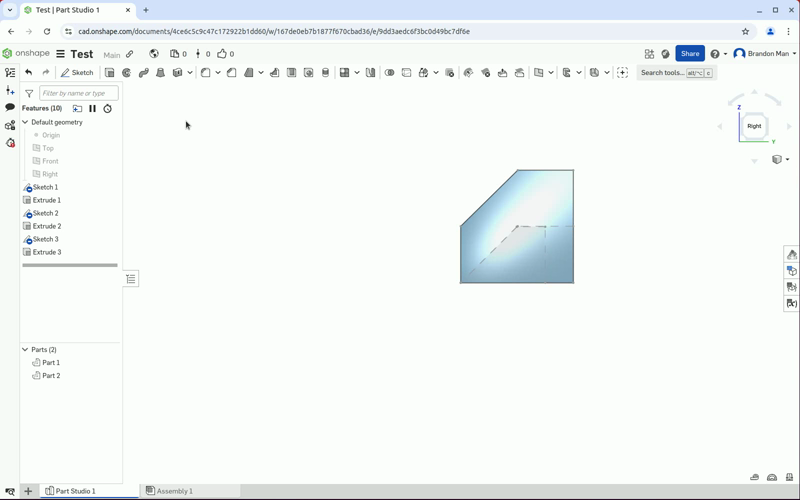
key(shift+h)
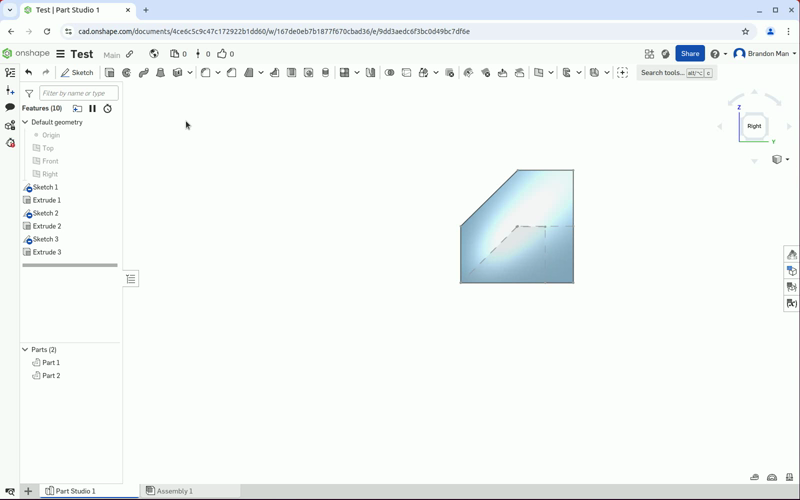
key(shift+7)
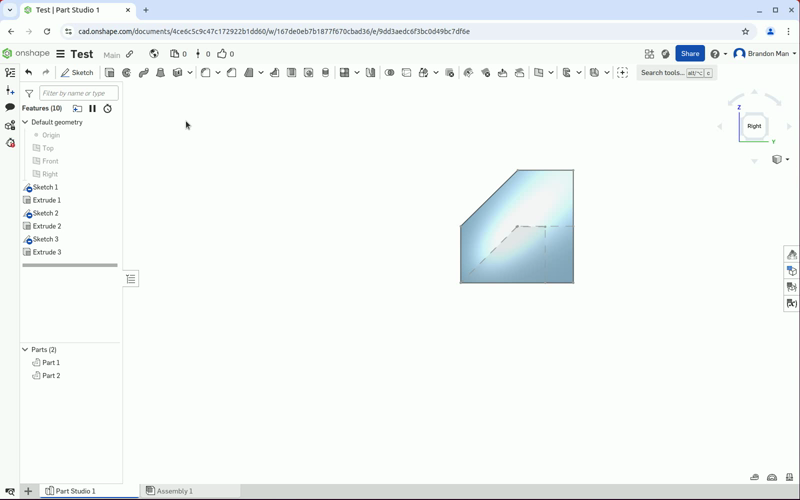
key(right, 2)
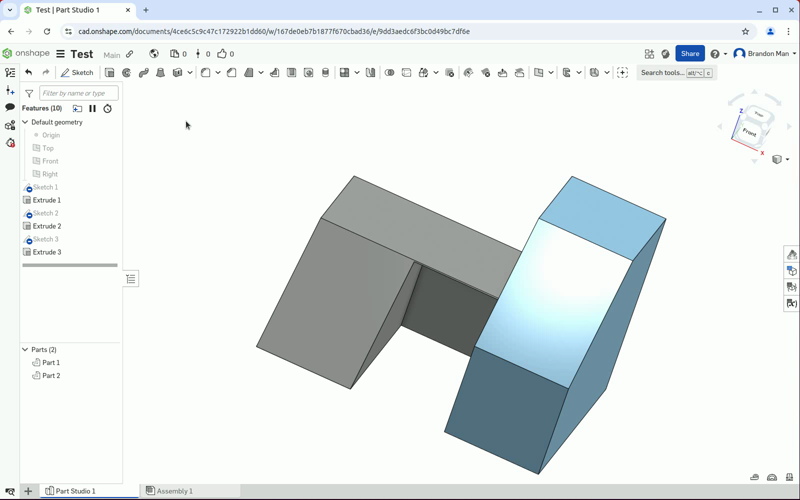
key(down, 2)
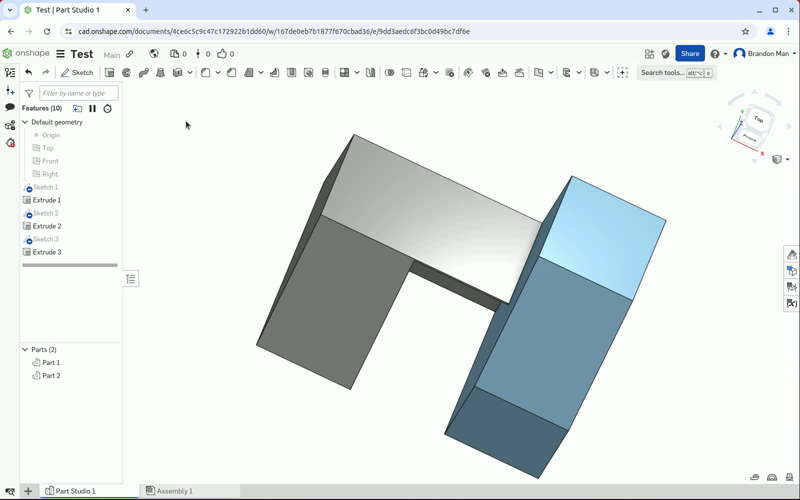
key(up, 2)
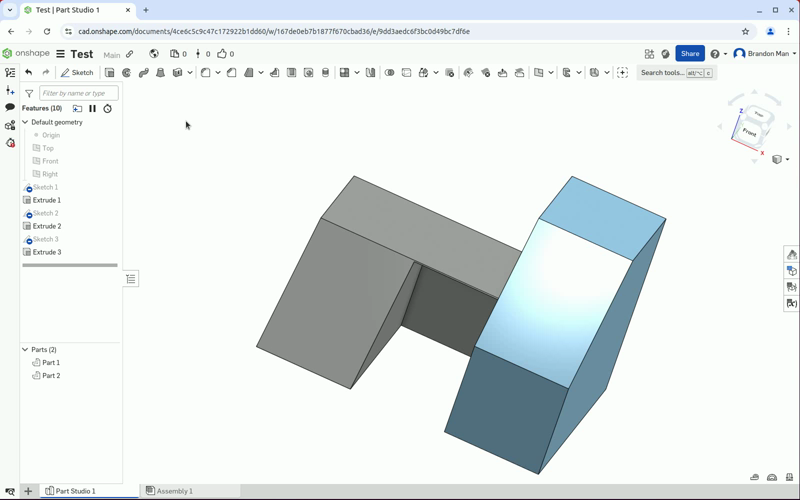
key(left, 2)
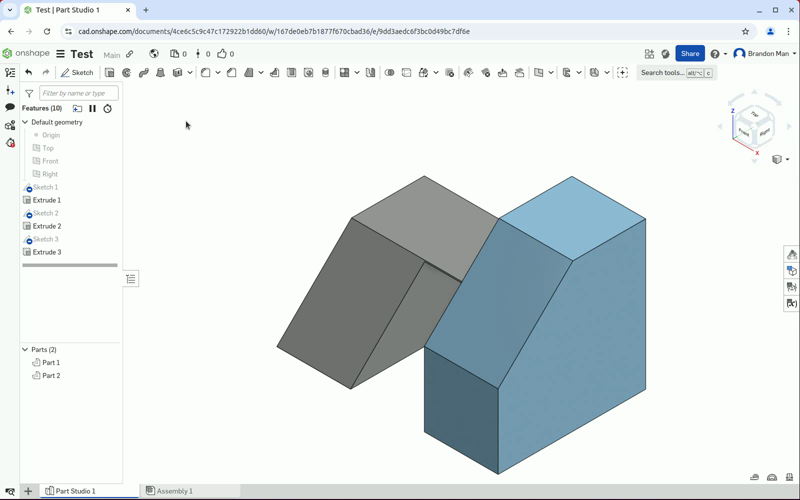
mouse_move(73, 189)
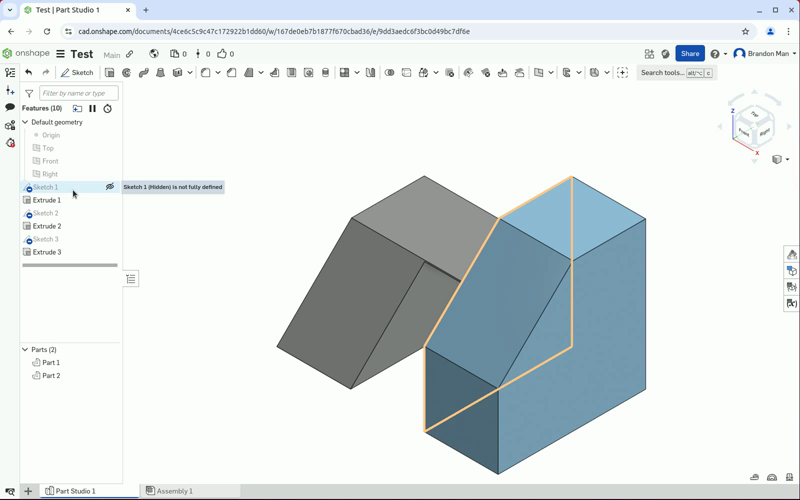
click(73, 189)